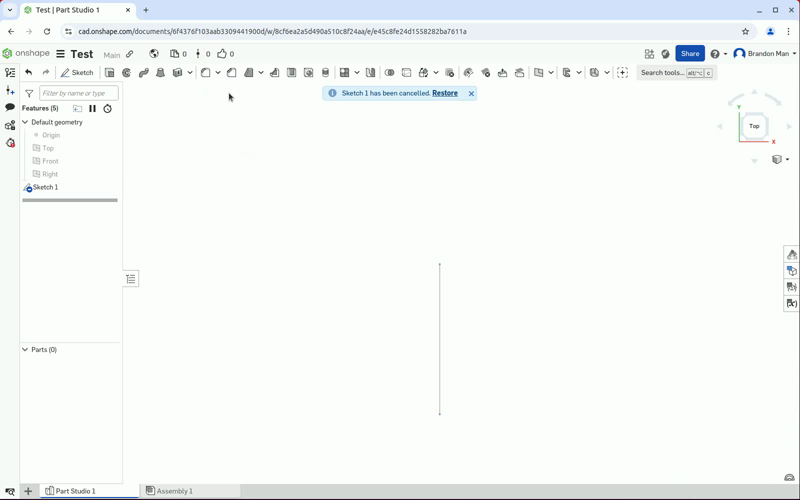
key(shift+h)
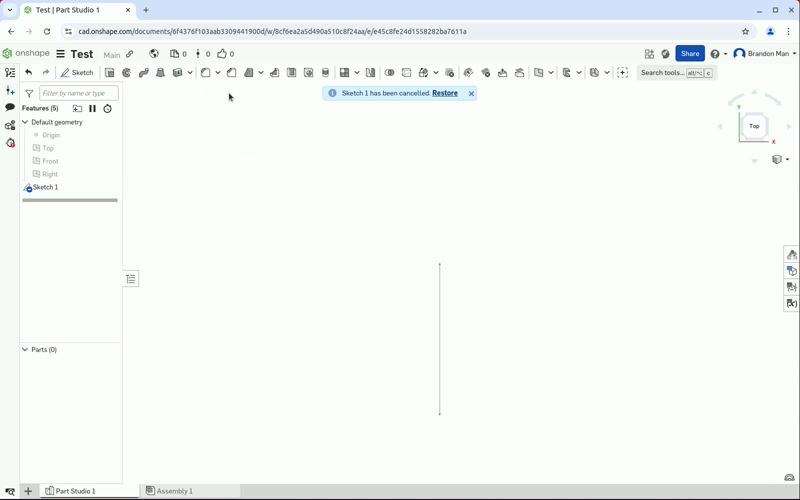
key(shift+s)
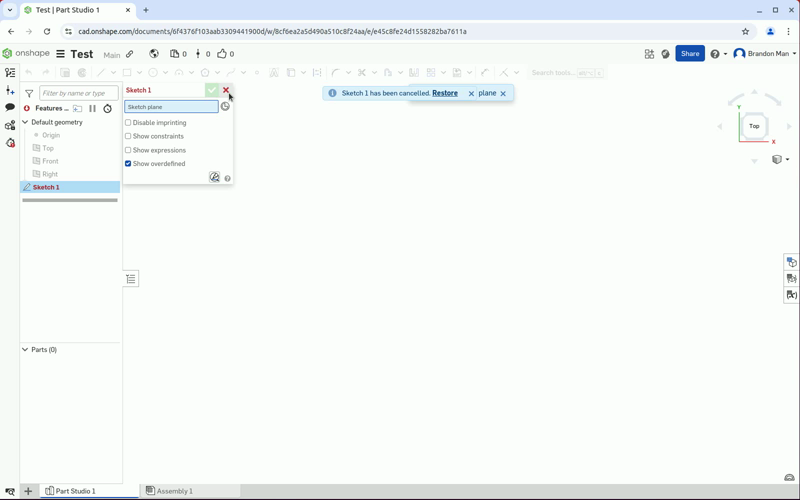
mouse_move(73, 150)
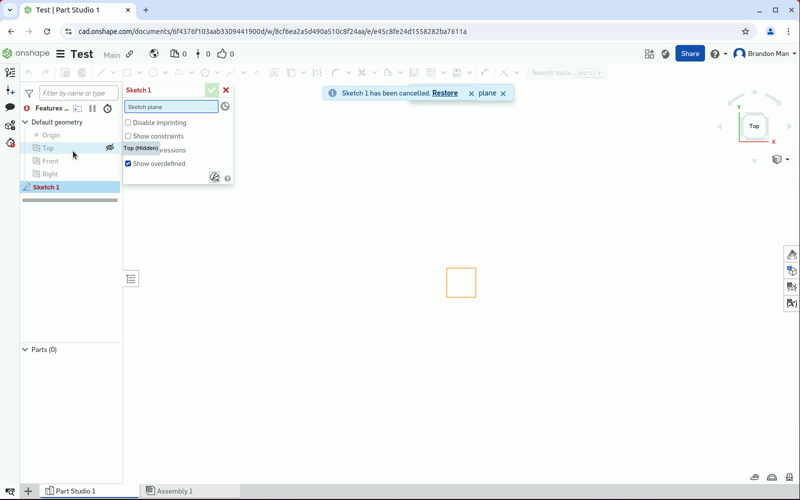
click(73, 150)
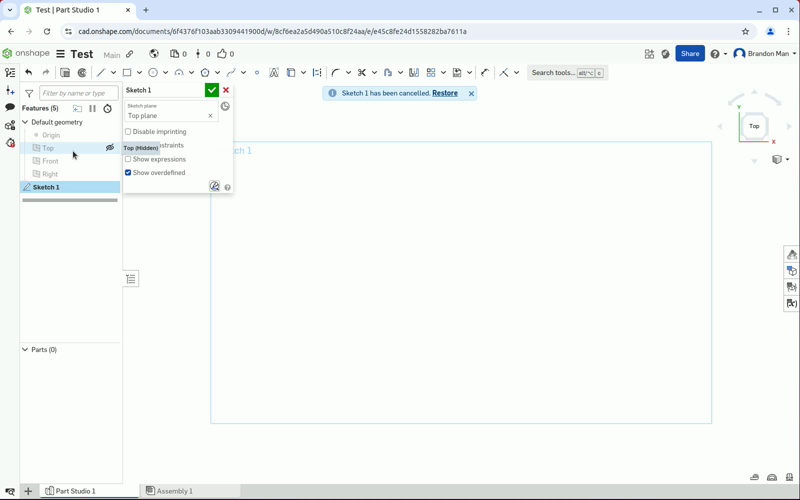
mouse_move(73, 352)
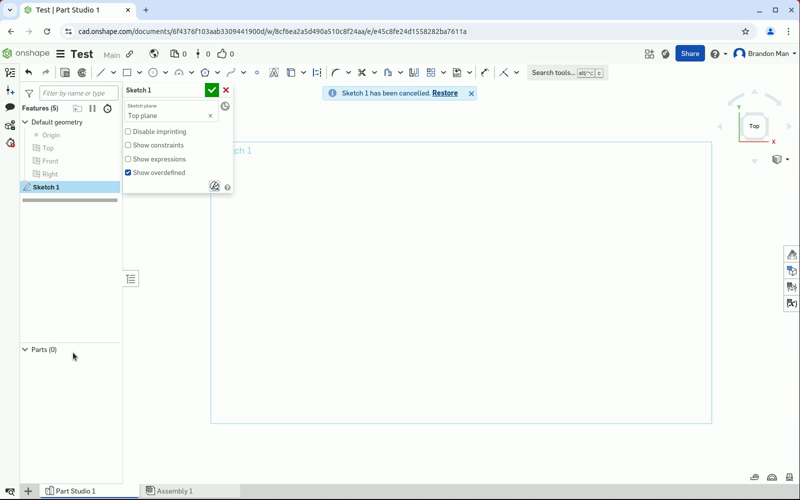
key(y)
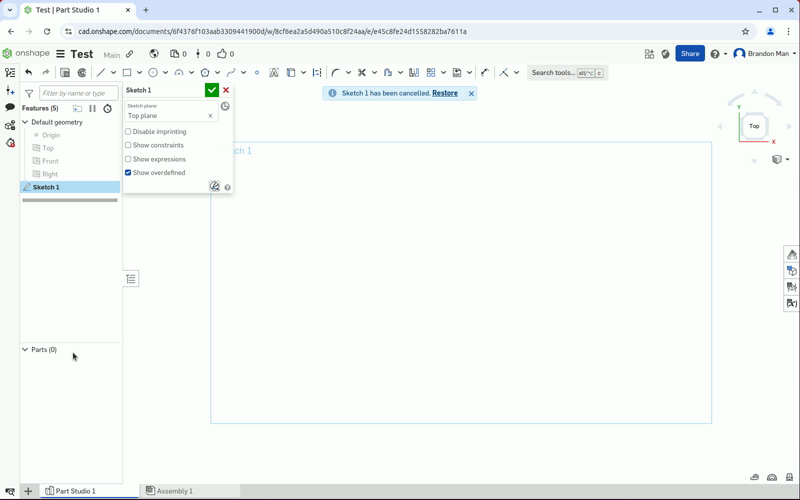
key(c)
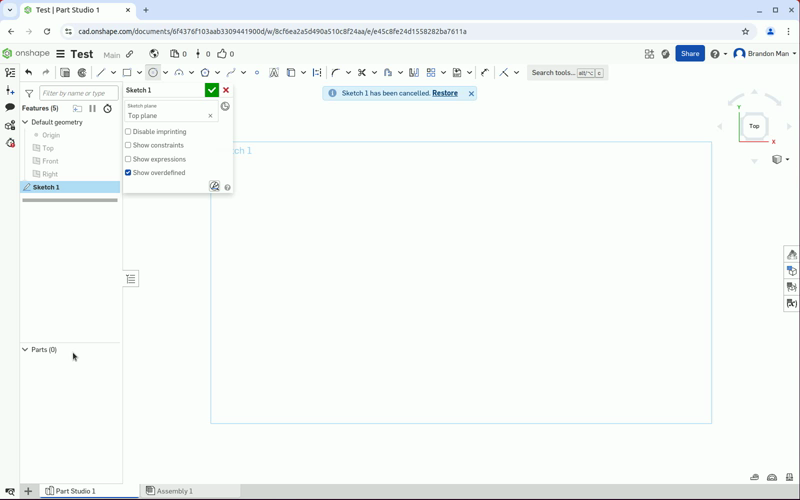
key_down(shift)
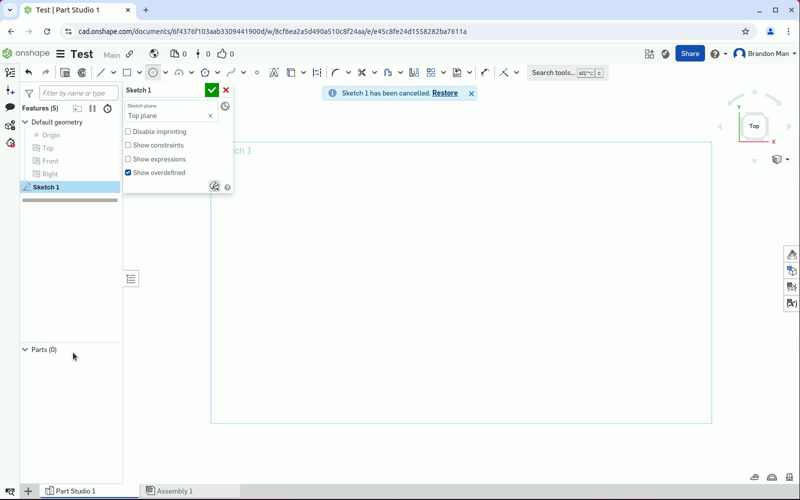
mouse_move(460, 282)
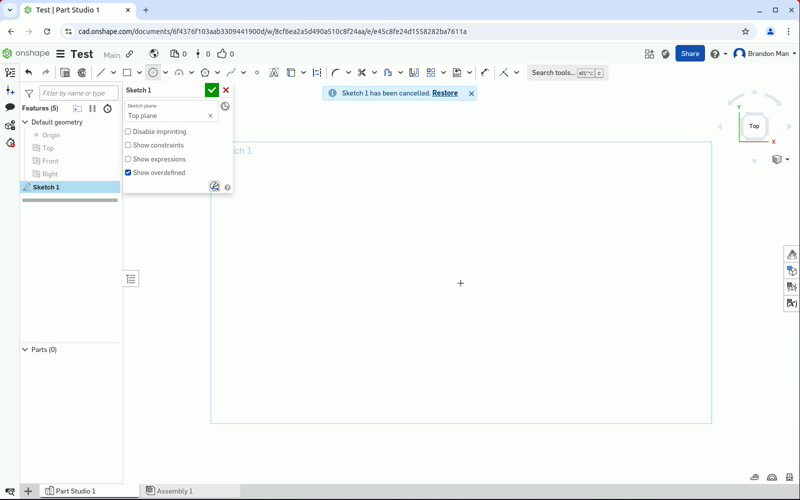
click(460, 282)
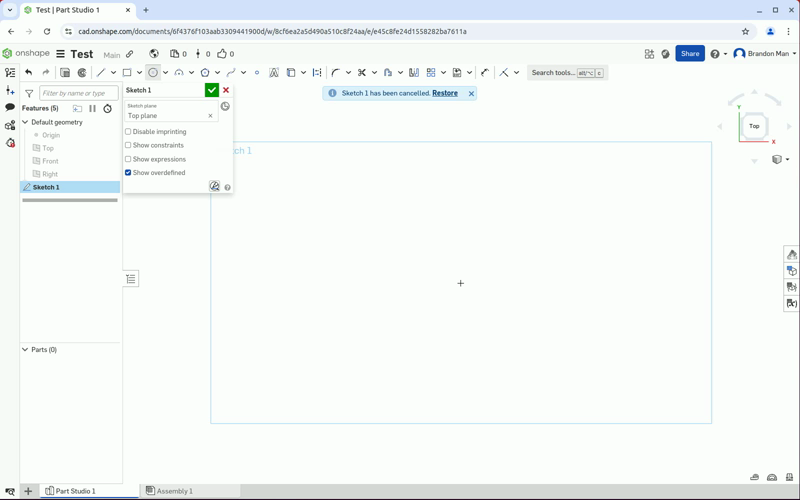
key_up(shift)
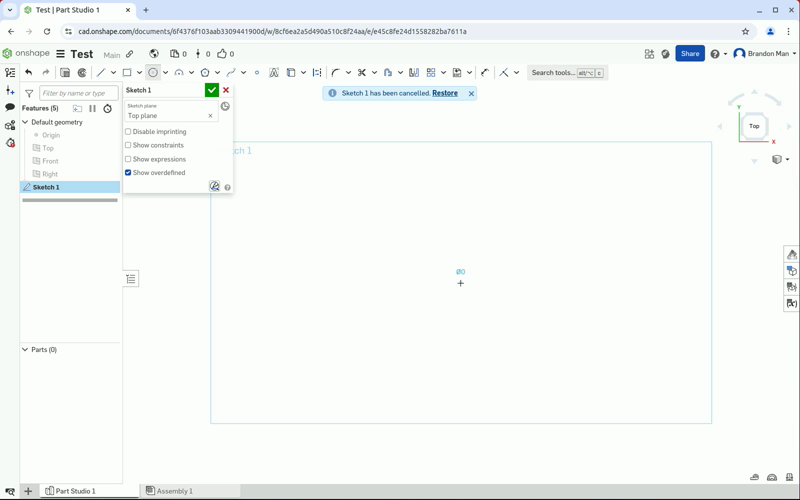
mouse_move(472, 282)
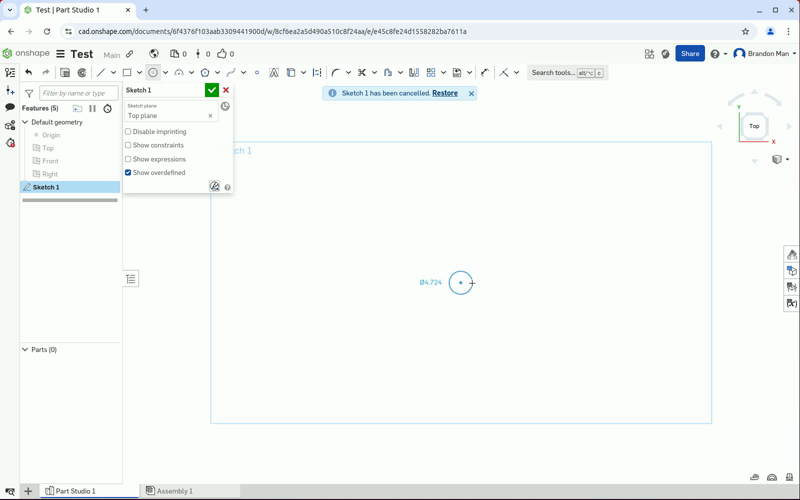
click(472, 282)
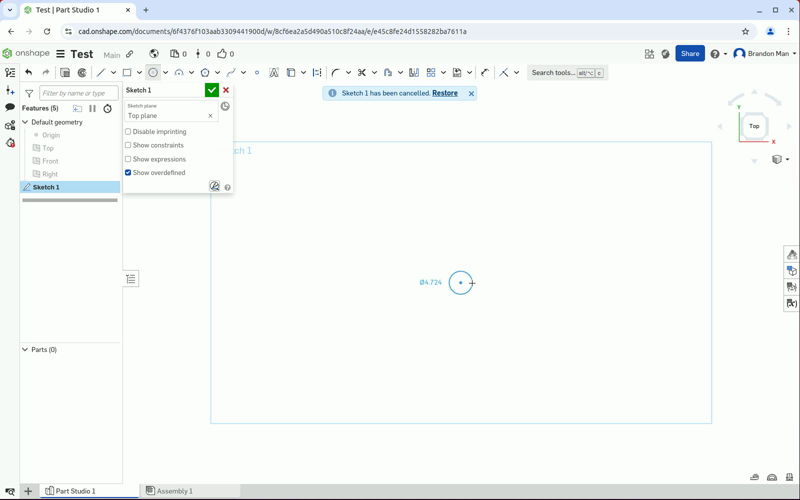
key(esc)
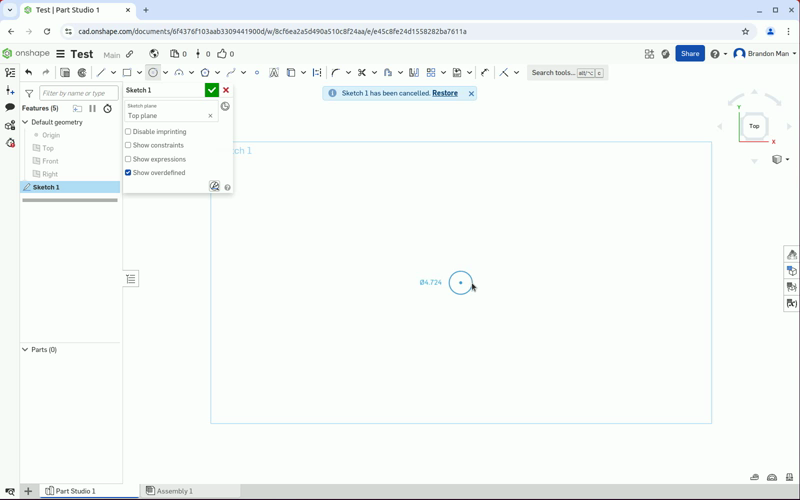
mouse_move(468, 278)
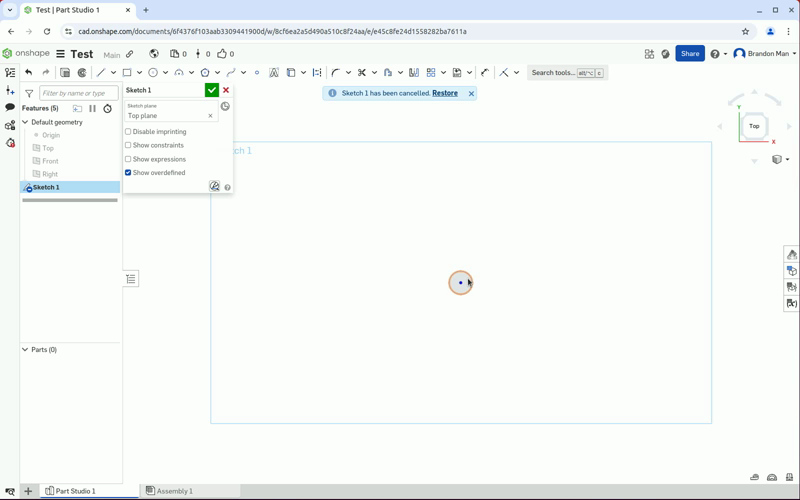
scroll(6)
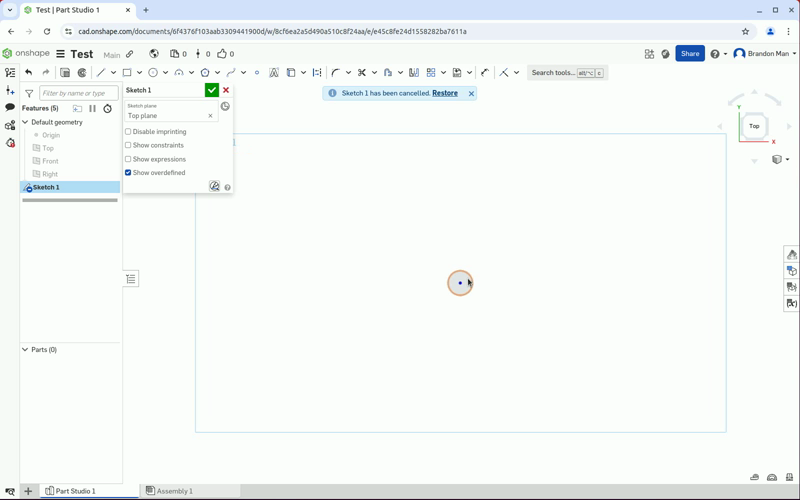
scroll(6)
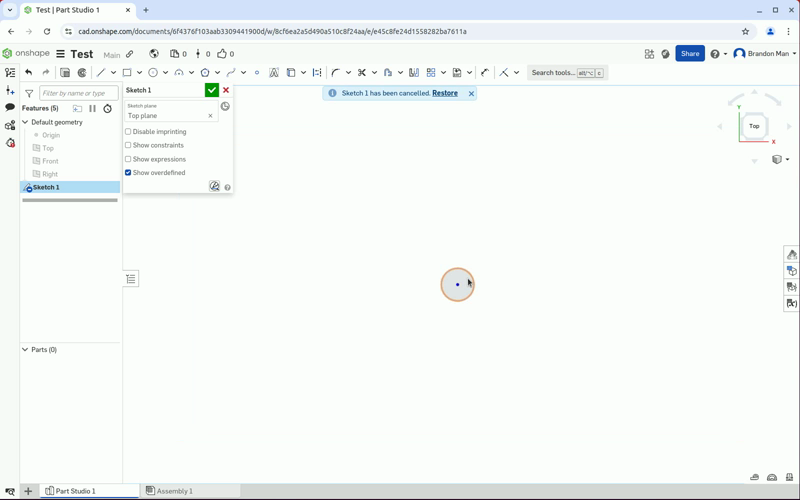
scroll(6)
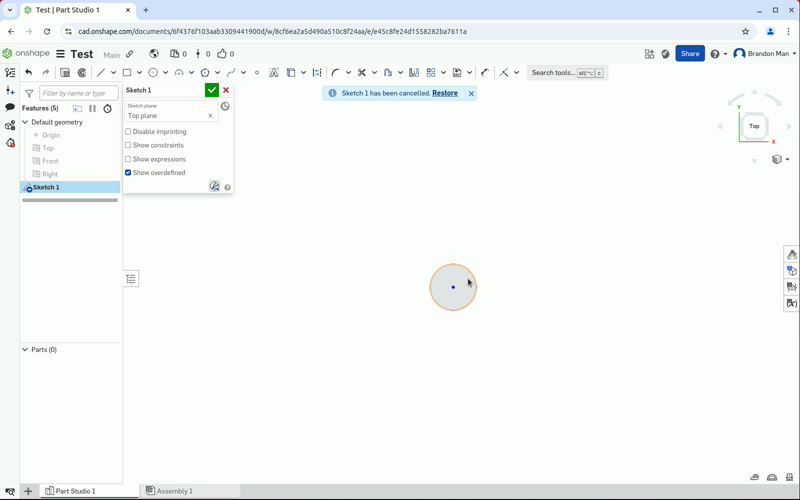
scroll(6)
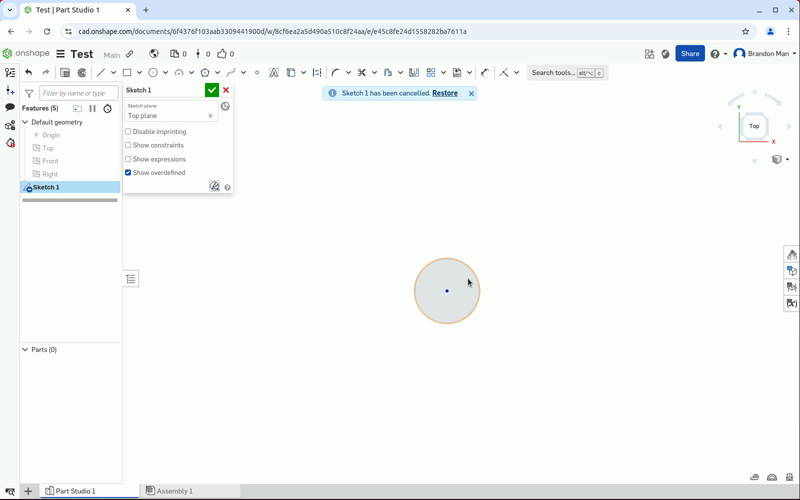
scroll(6)
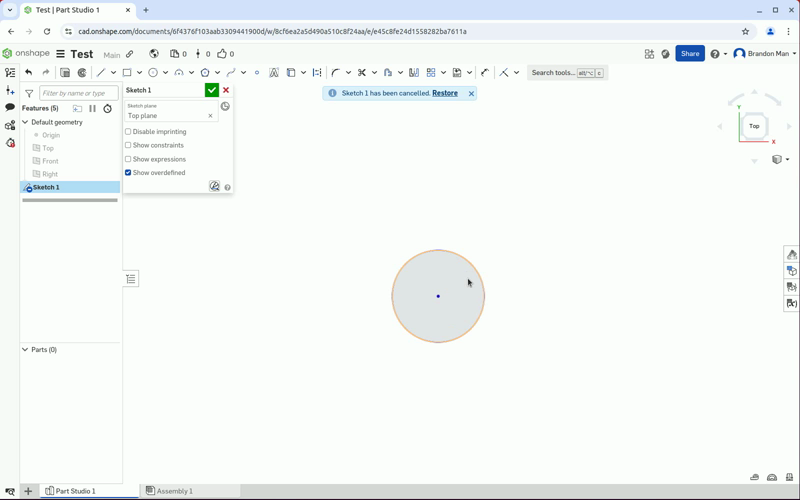
scroll(6)
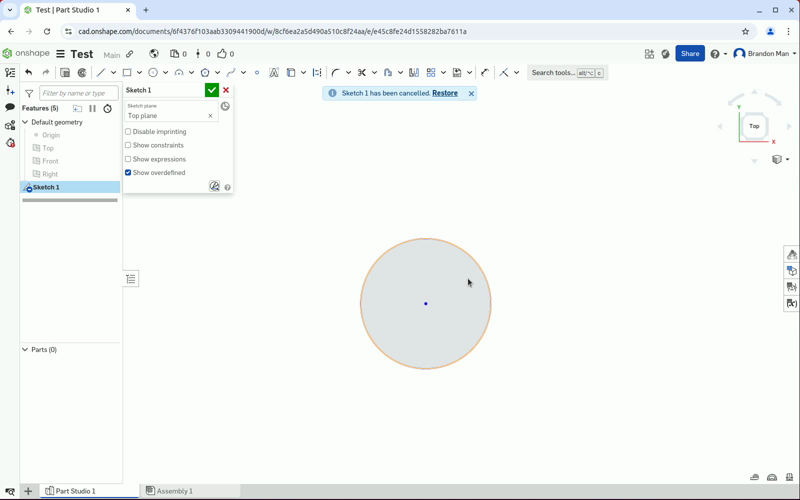
scroll(6)
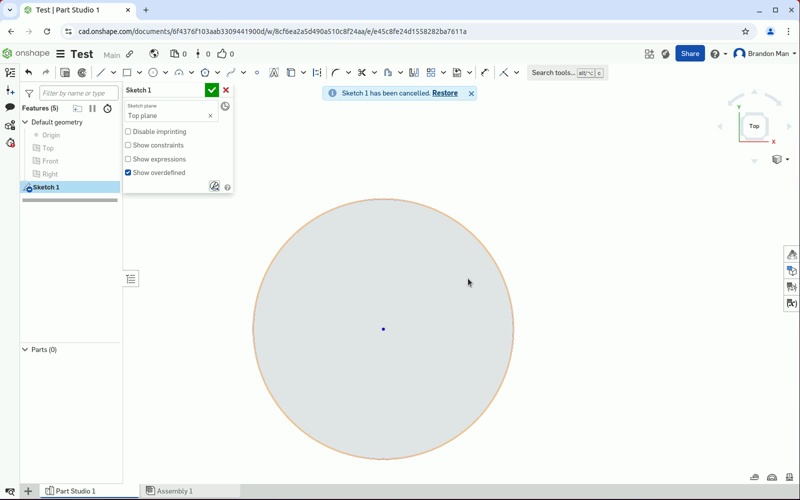
click(468, 278)
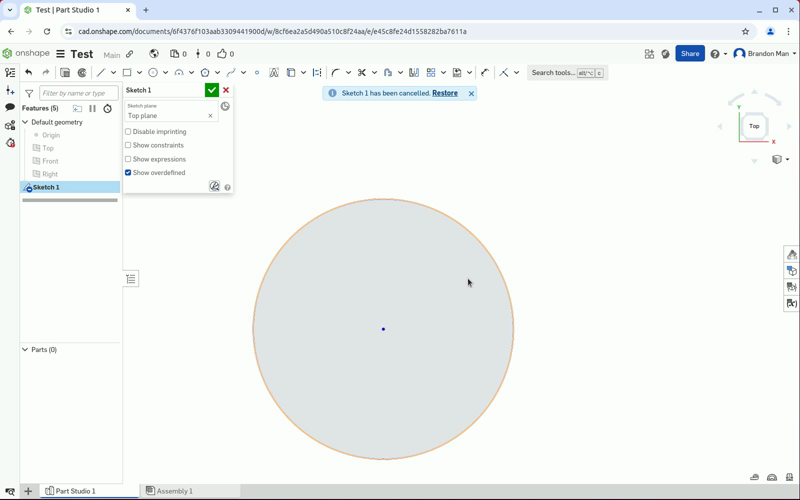
scroll(-6)
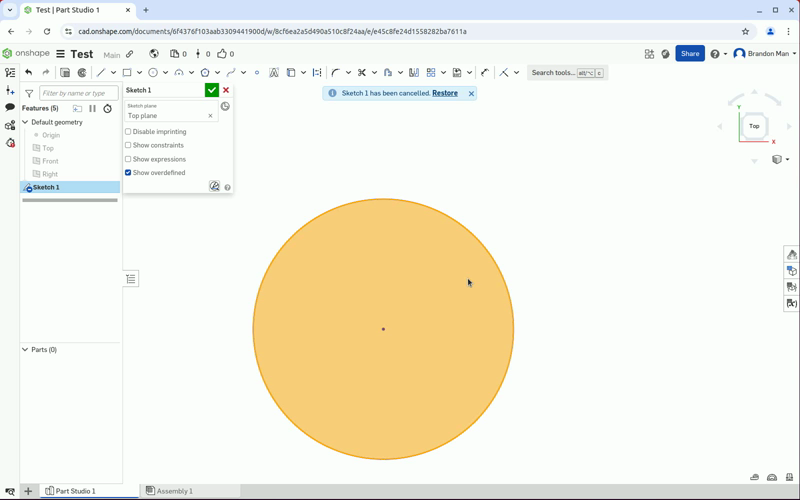
scroll(-6)
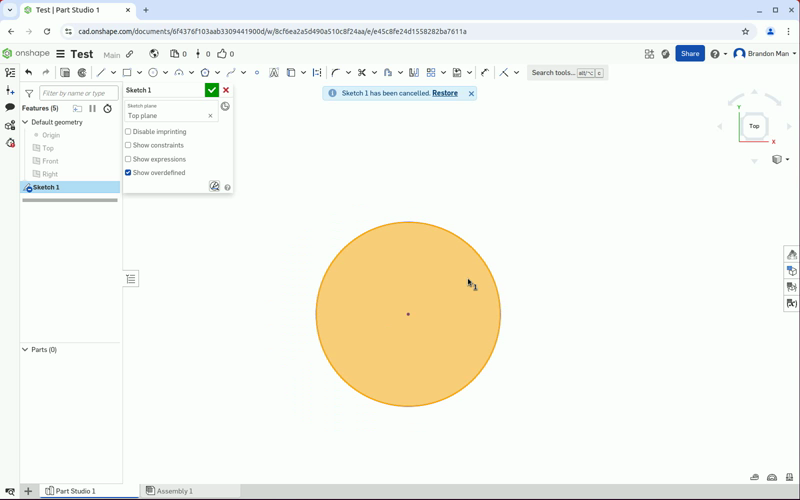
scroll(-6)
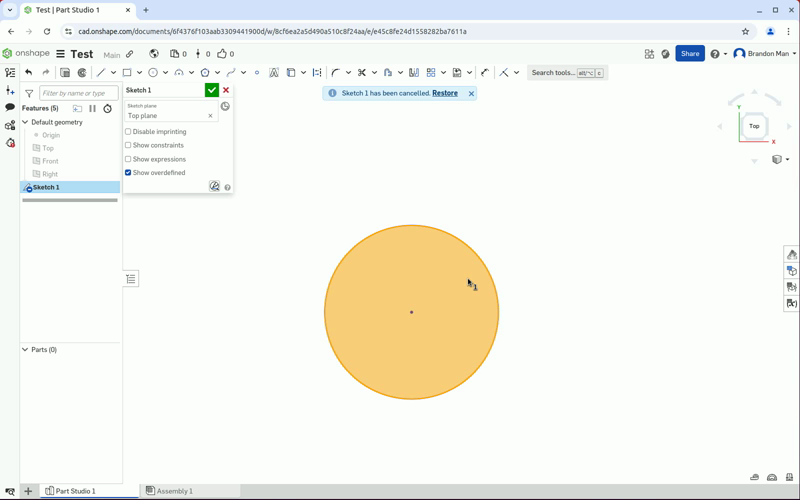
scroll(-6)
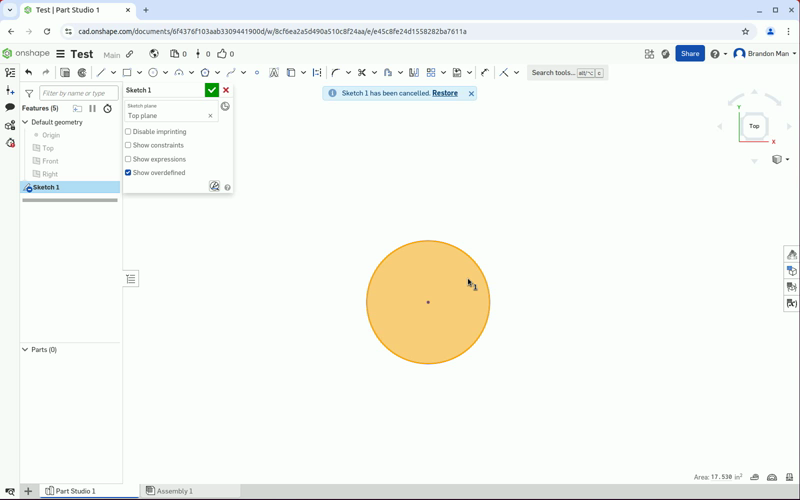
scroll(-6)
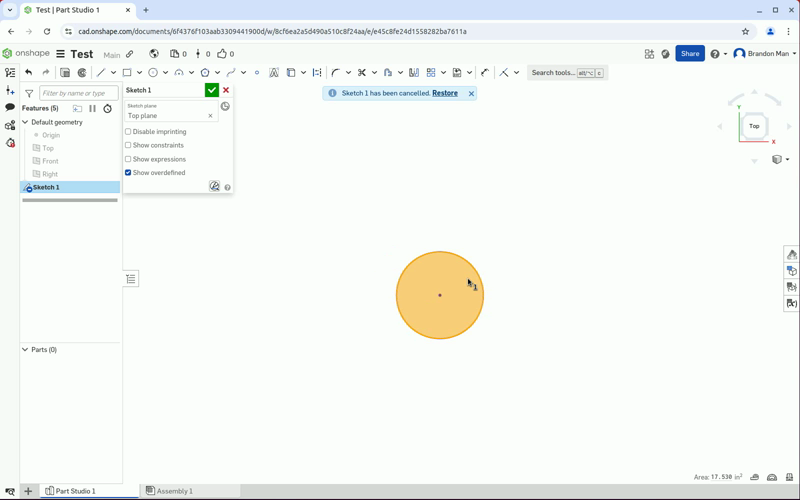
scroll(-6)
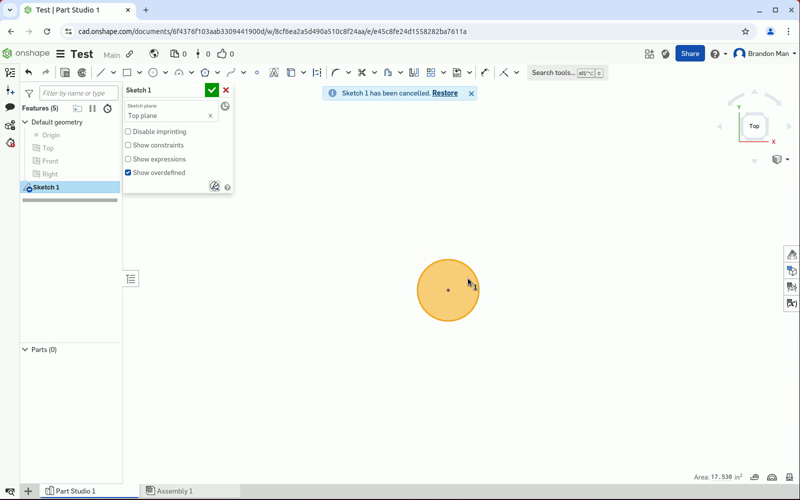
scroll(-6)
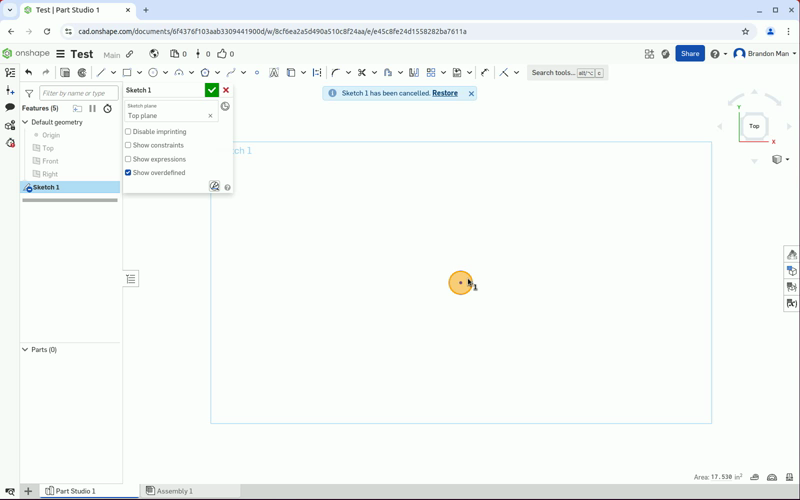
mouse_move(73, 352)
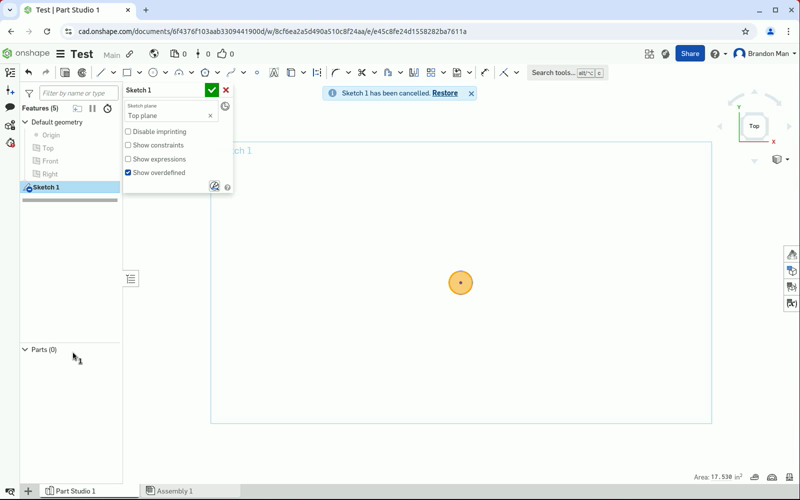
key(shift+y)
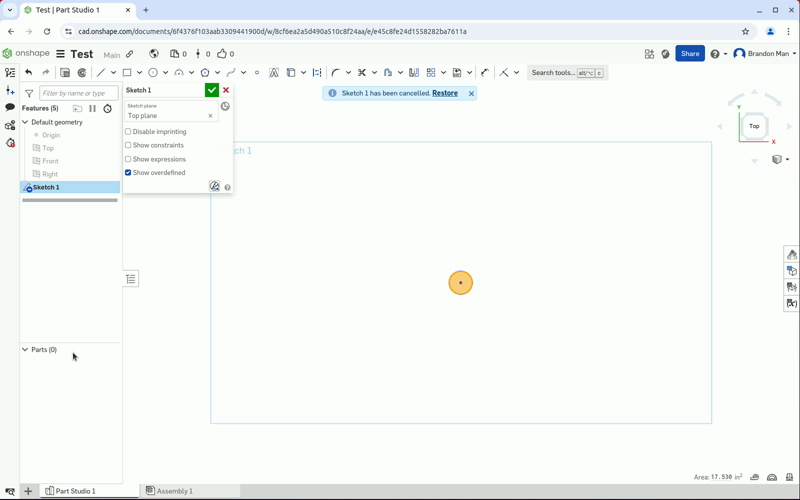
key(shift+e)
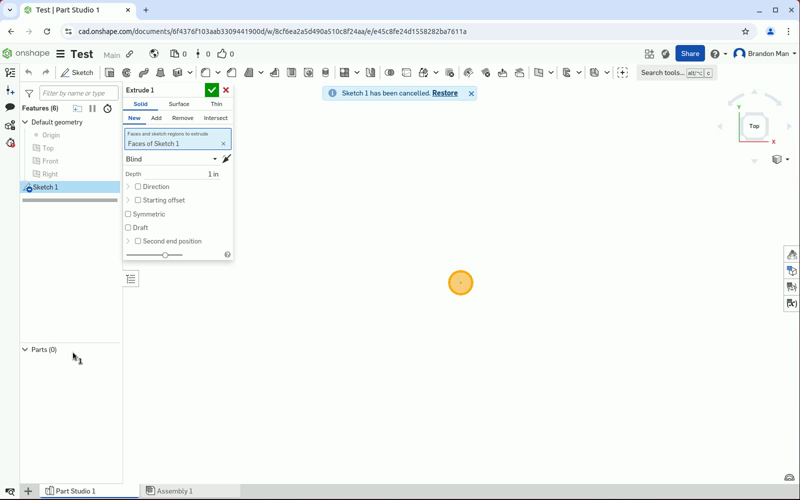
mouse_move(143, 106)
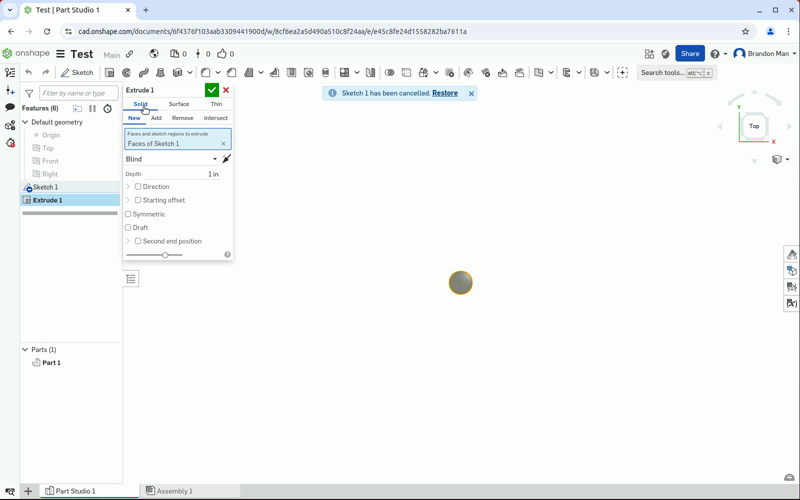
click(143, 106)
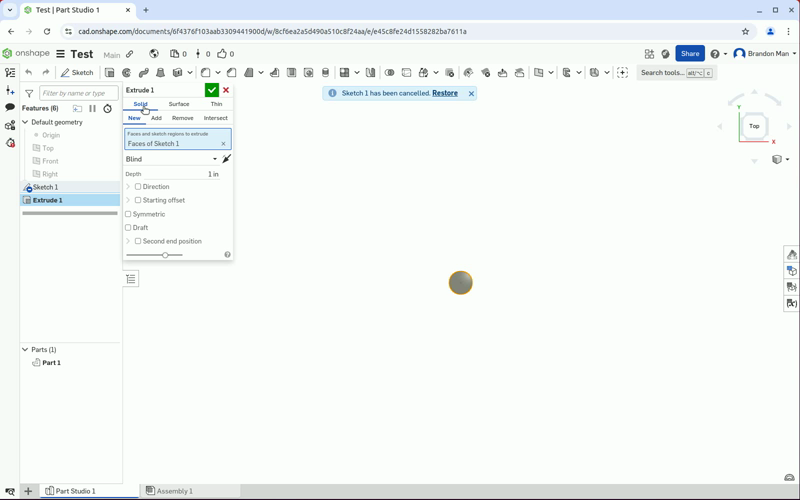
mouse_move(137, 120)
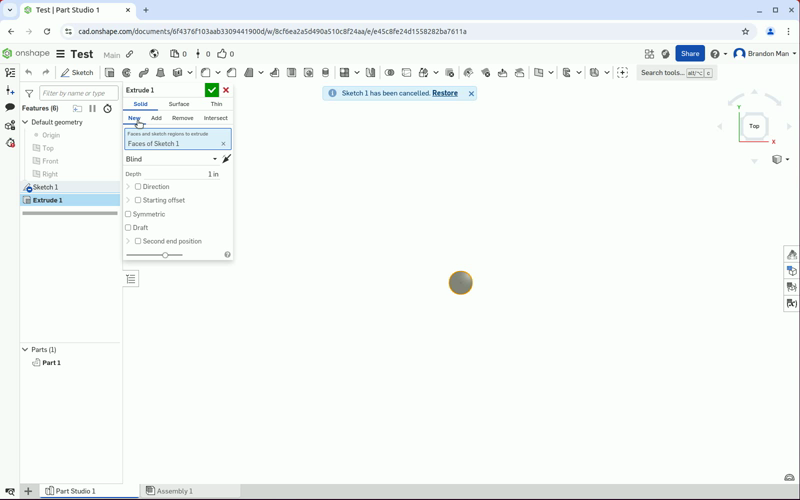
click(137, 120)
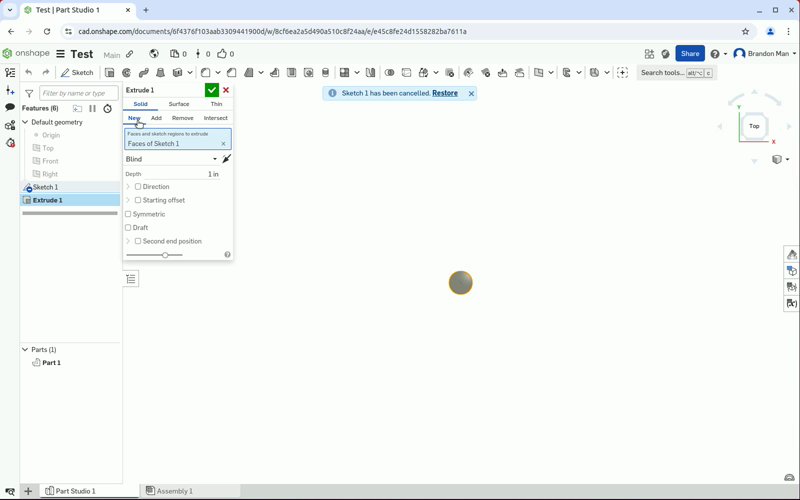
key(tab, 4)
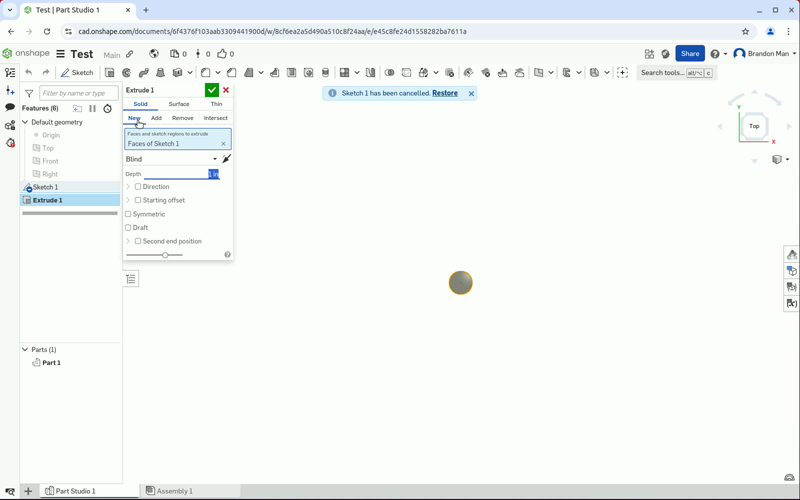
text(23.108)
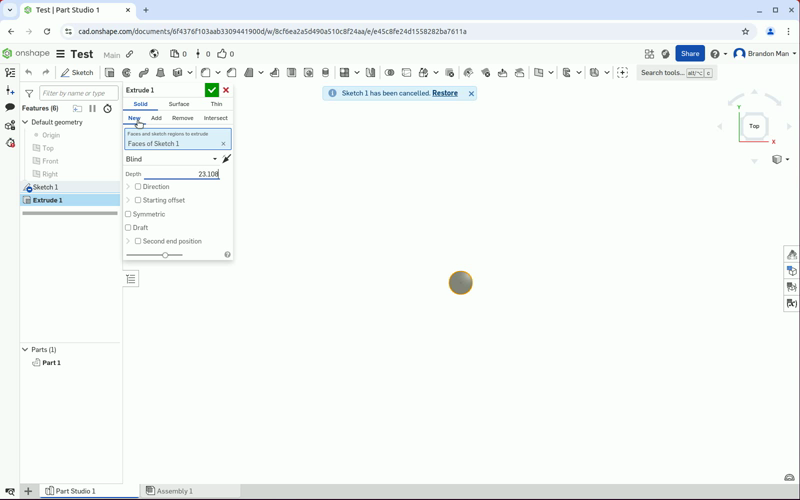
key(enter)
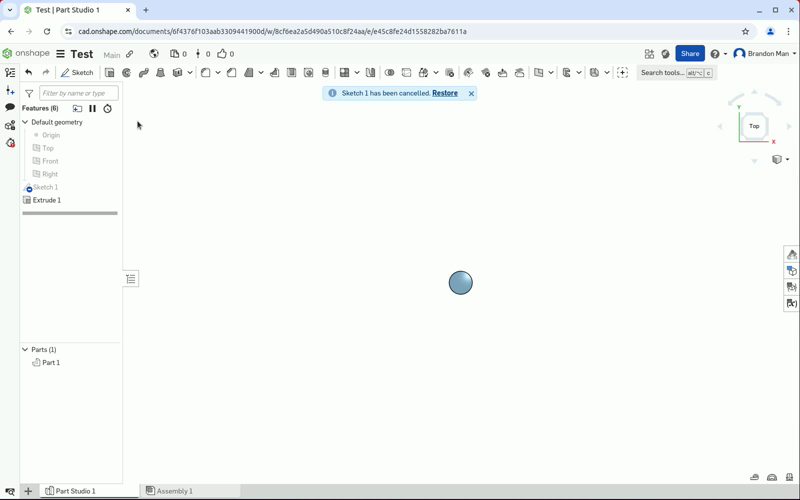
key(shift+h)
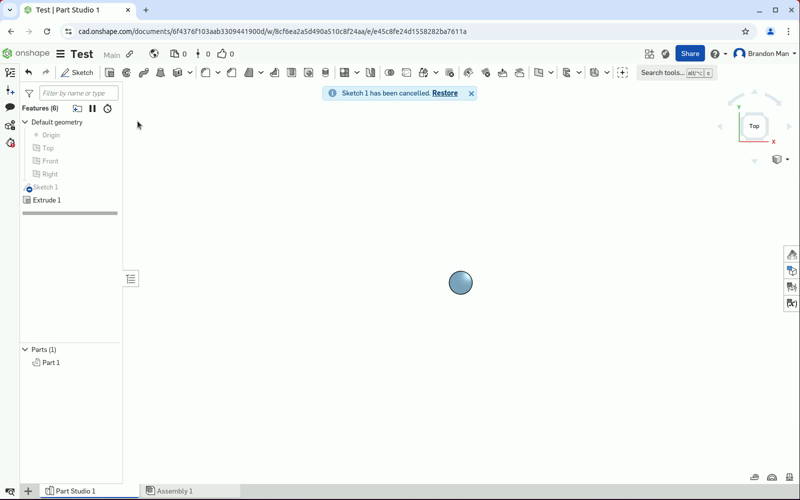
key(shift+h)
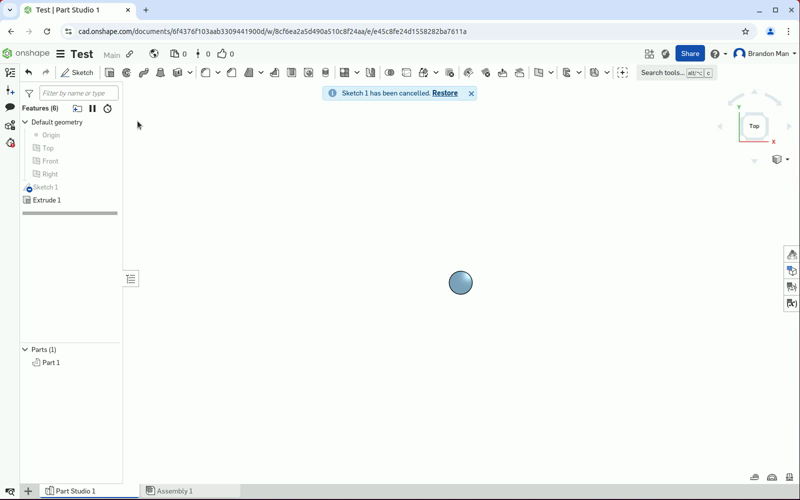
mouse_move(73, 189)
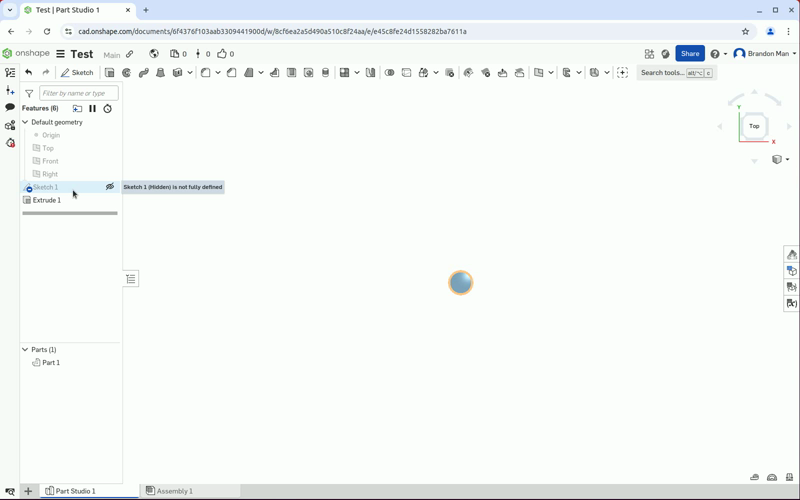
click(73, 189)
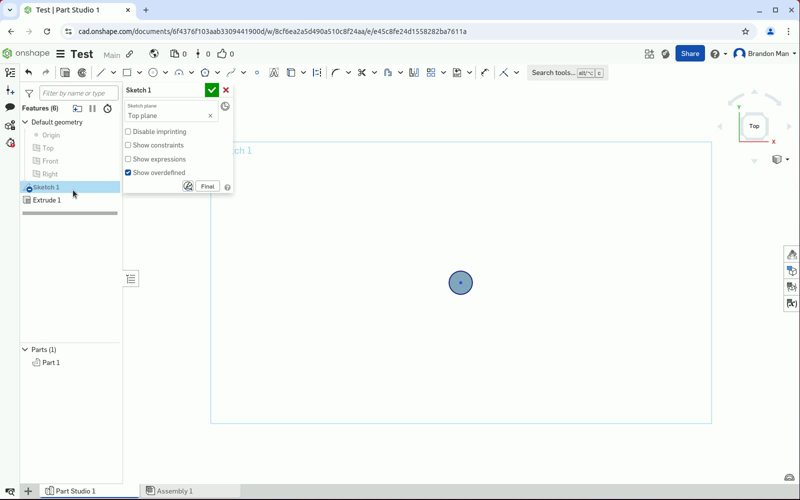
mouse_move(229, 92)
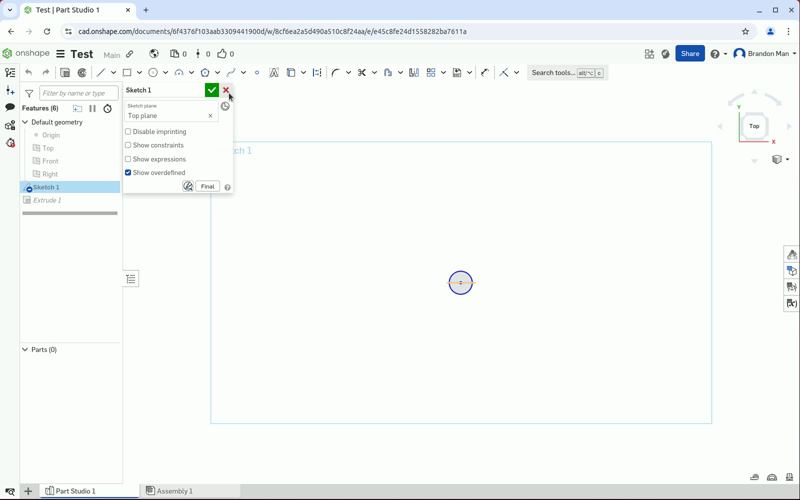
click(229, 92)
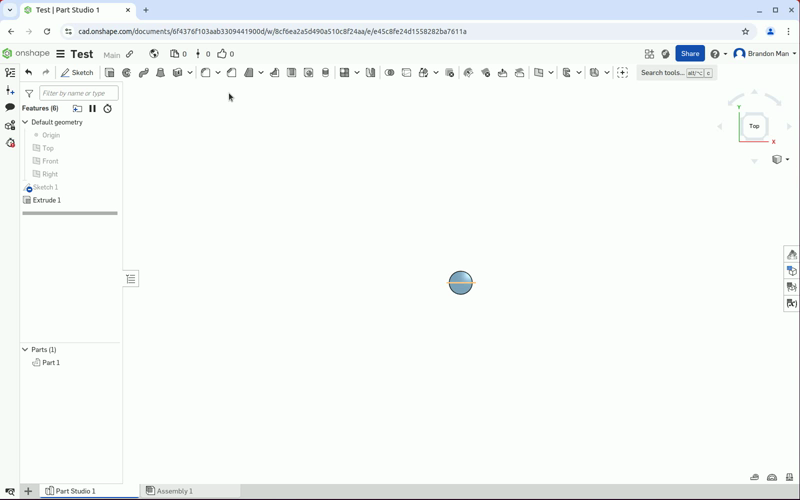
mouse_move(541, 75)
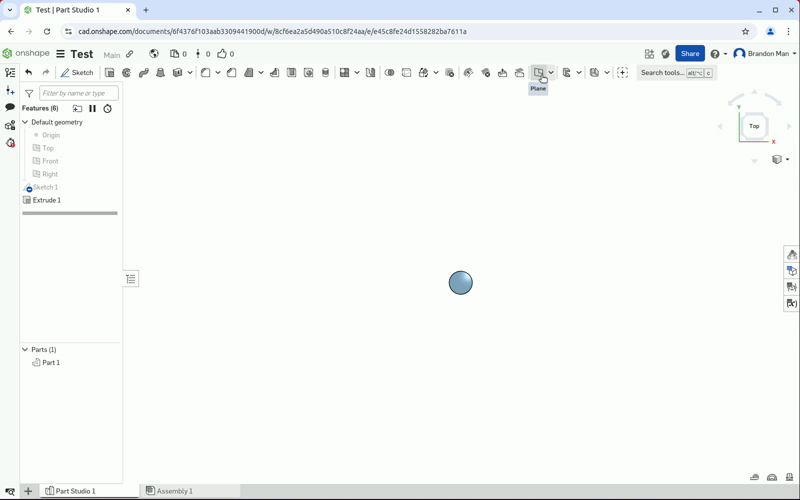
click(541, 75)
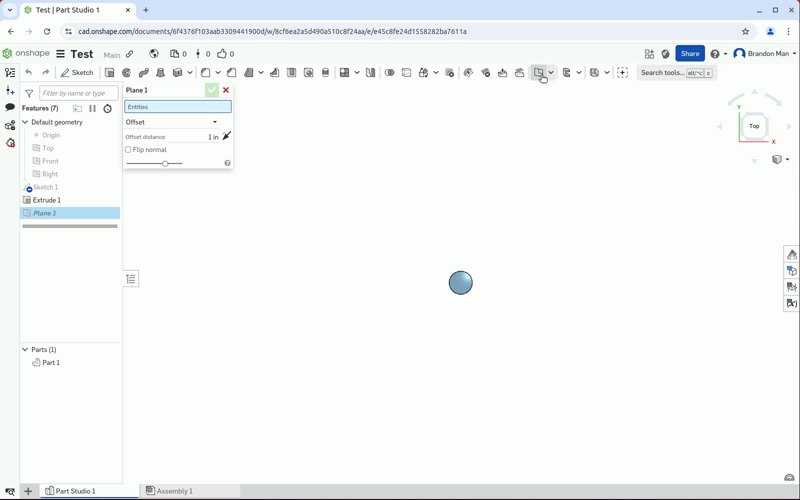
mouse_move(73, 150)
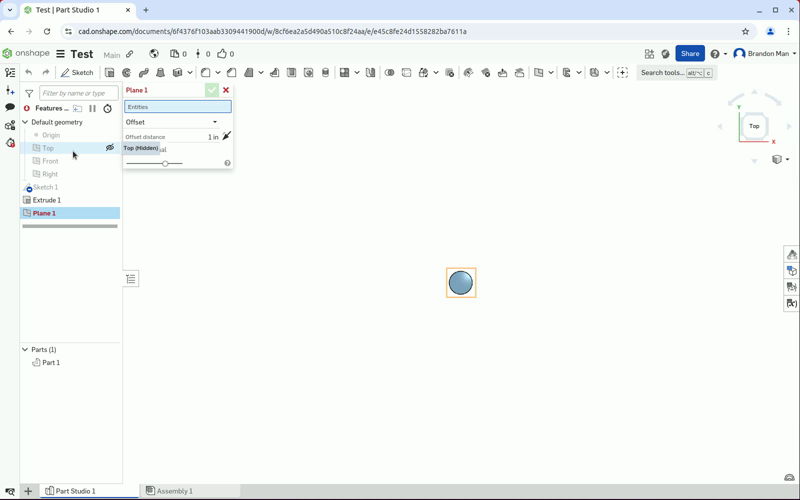
click(73, 150)
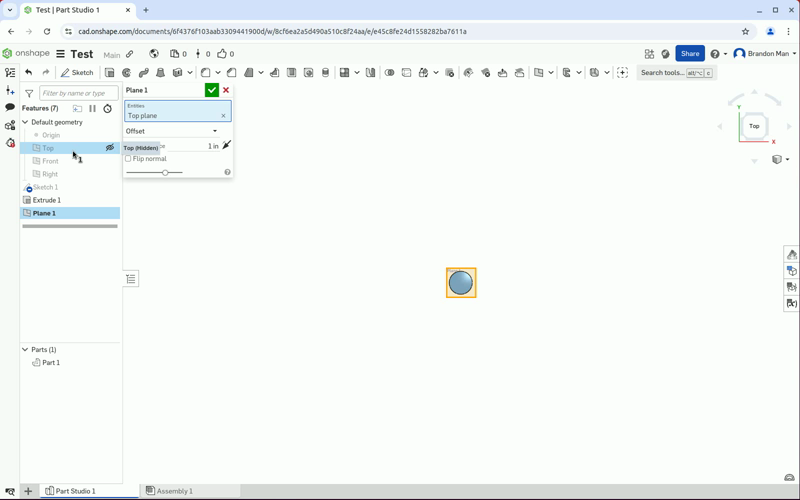
key(tab, 2)
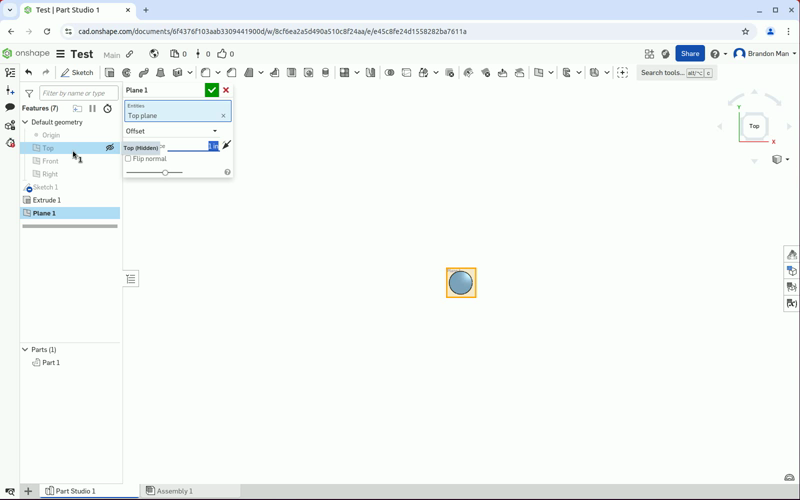
text(23.108)
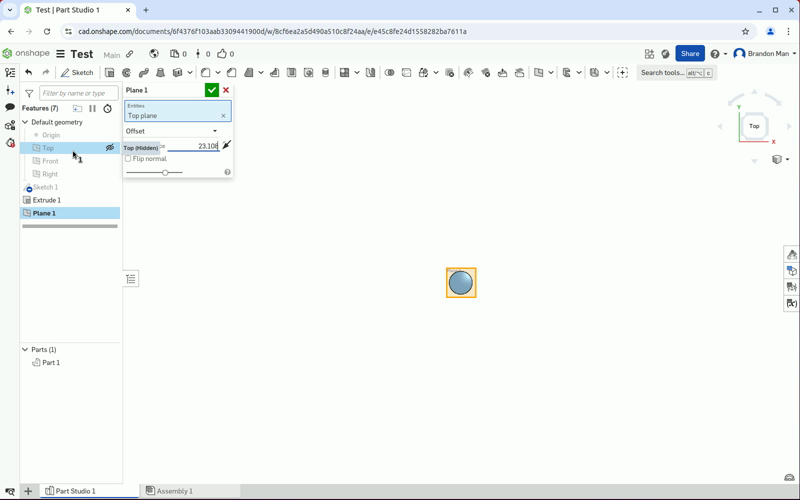
key(enter, 2)
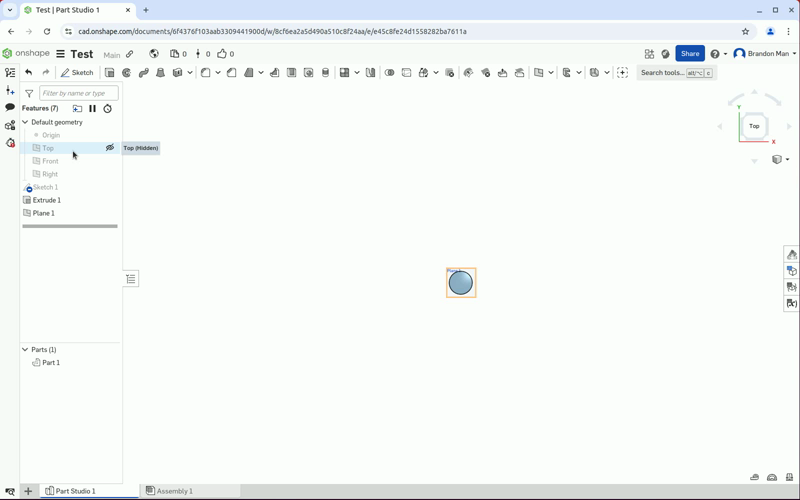
key(shift+s)
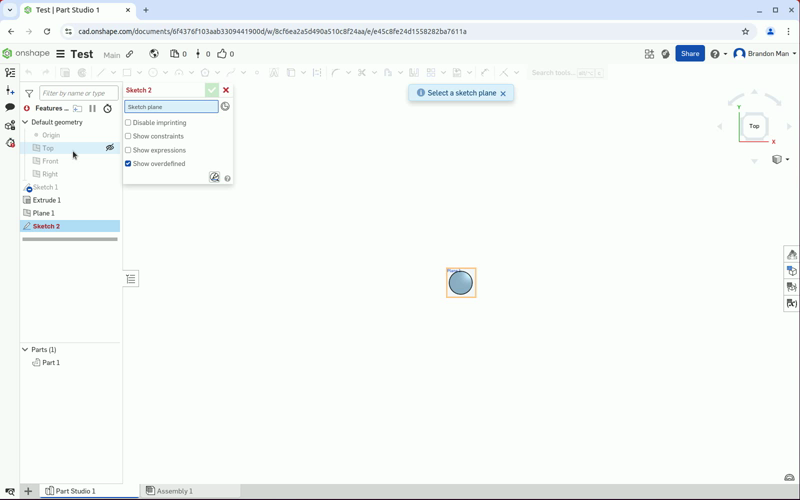
mouse_move(73, 215)
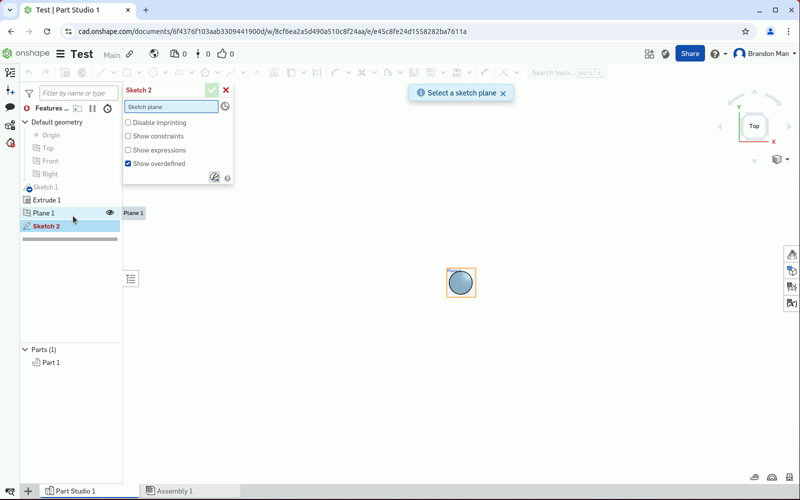
click(73, 215)
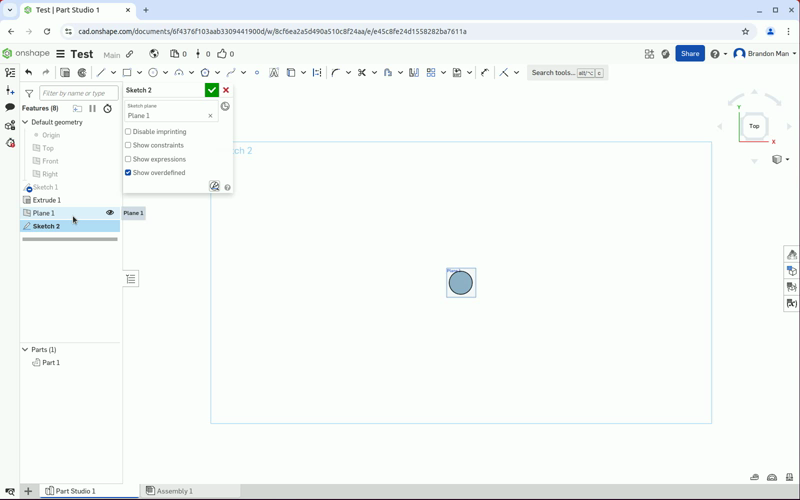
mouse_move(73, 352)
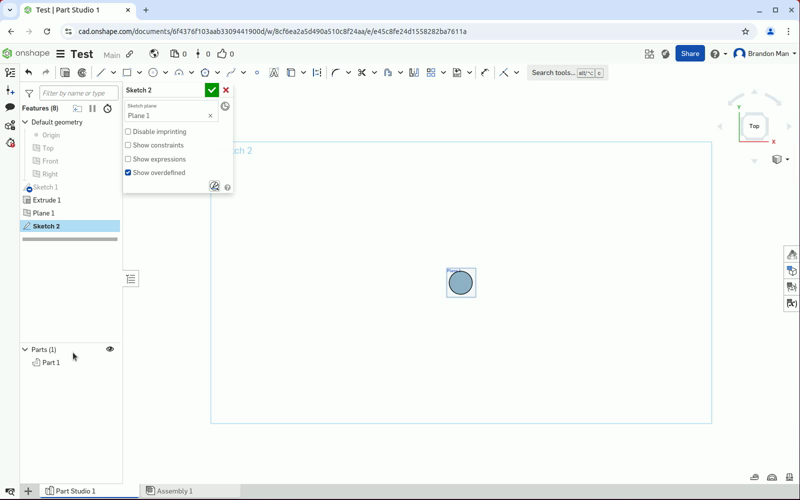
key(y)
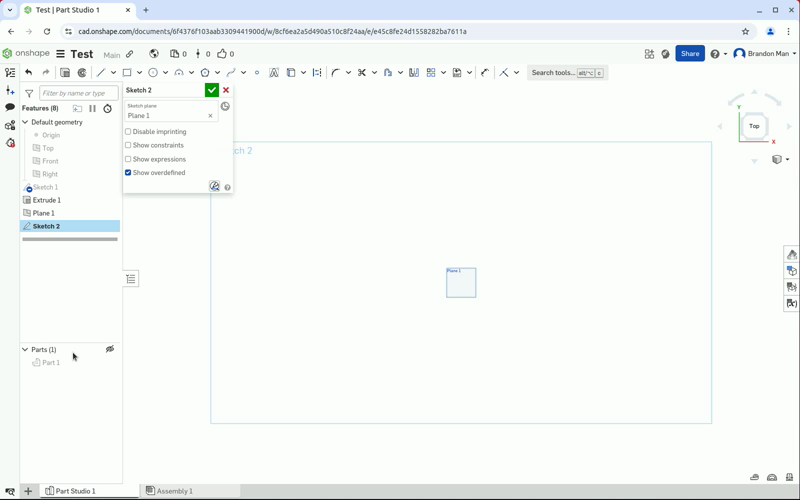
key(c)
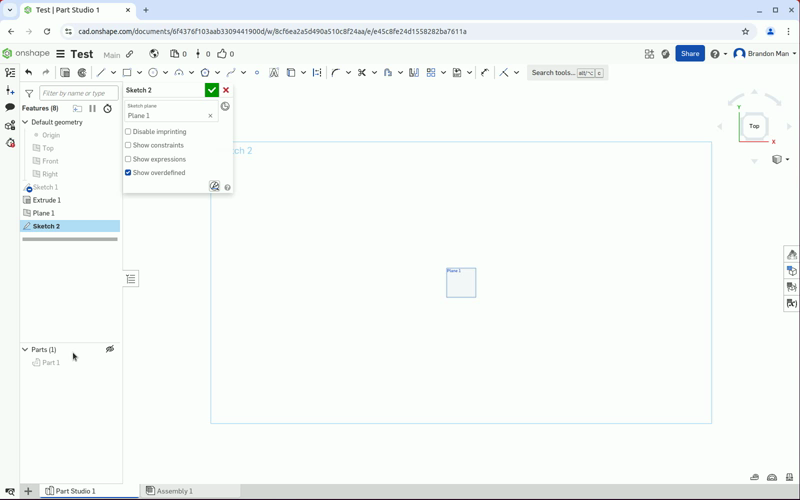
key_down(shift)
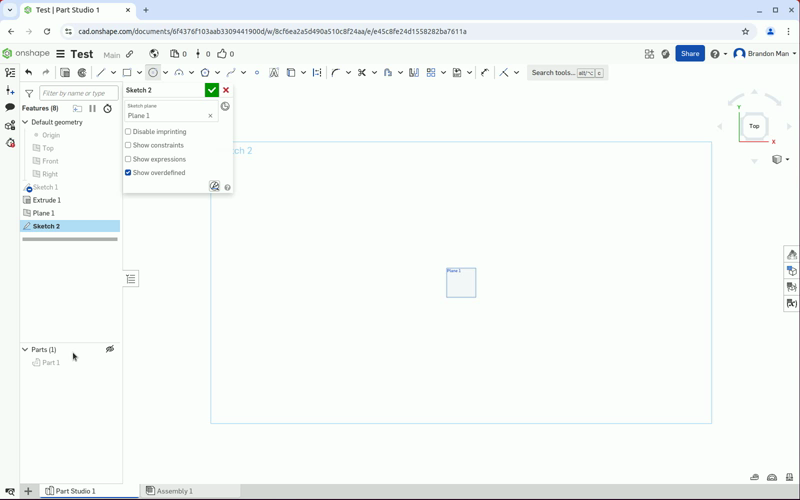
mouse_move(461, 282)
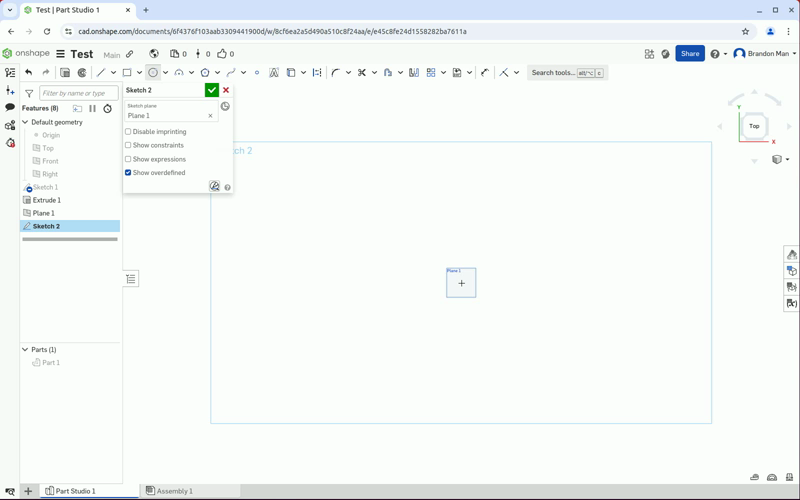
click(461, 282)
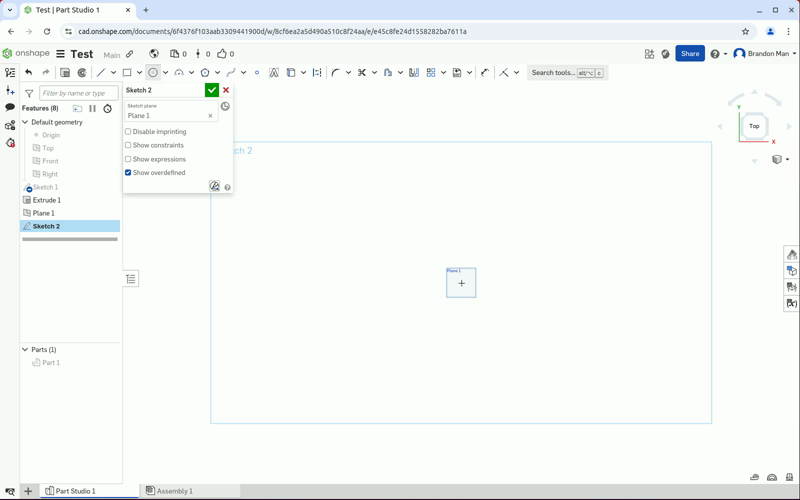
key_up(shift)
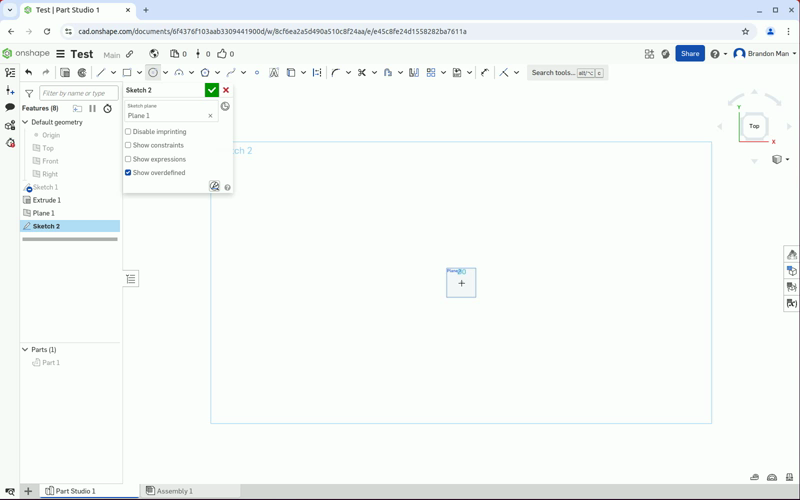
mouse_move(479, 282)
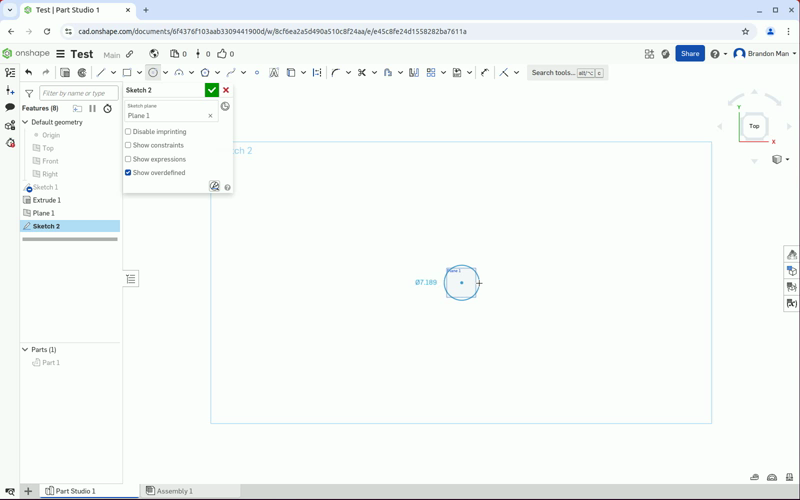
click(479, 282)
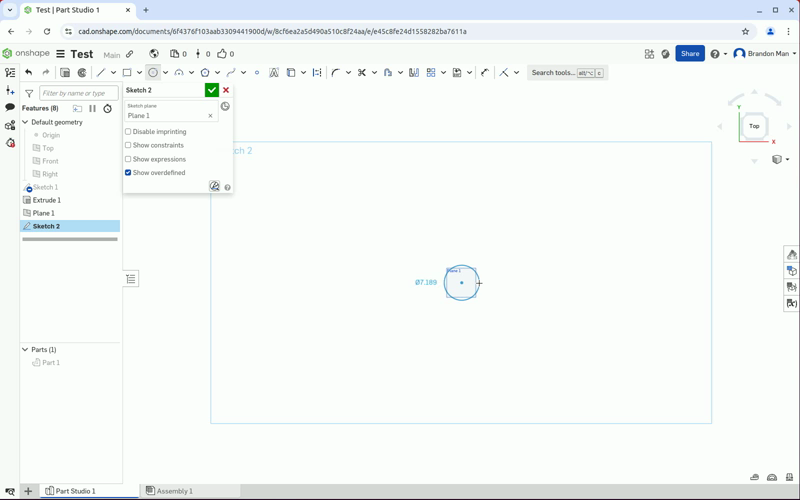
key(esc)
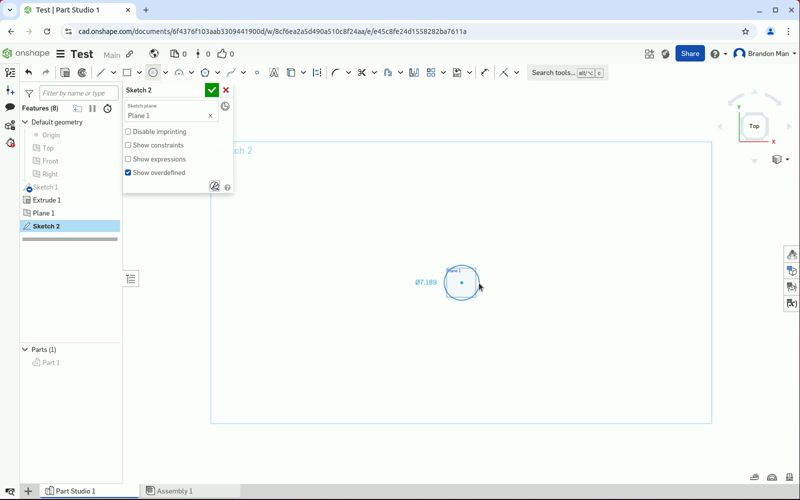
key(c)
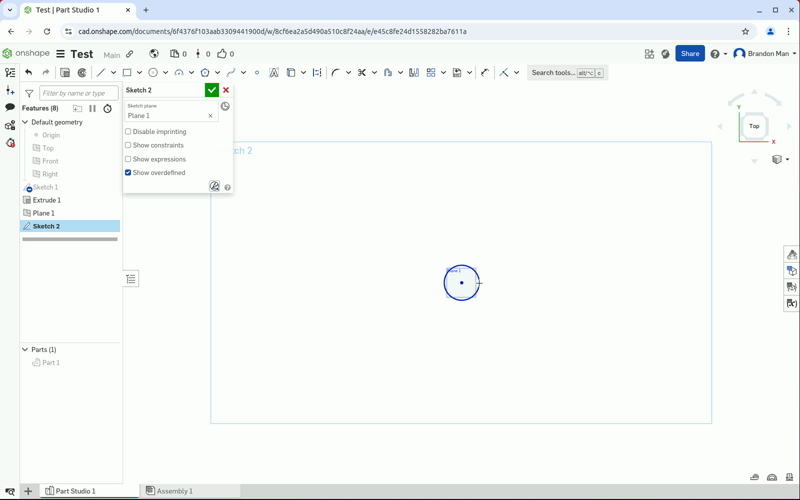
key_down(shift)
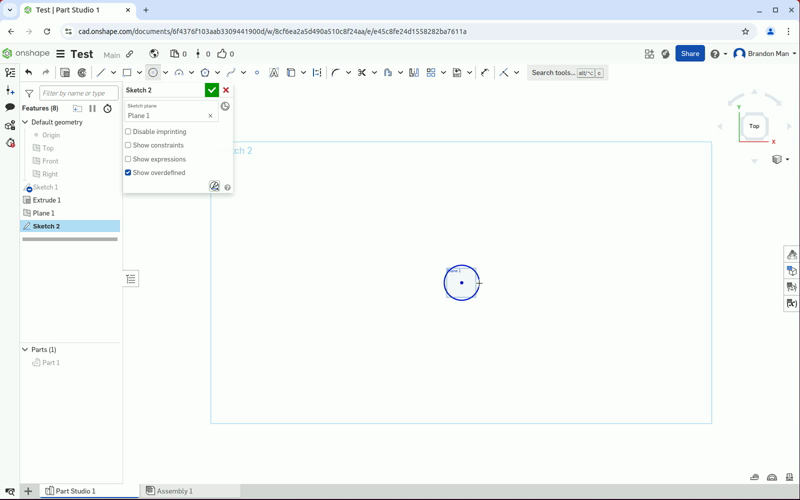
mouse_move(461, 282)
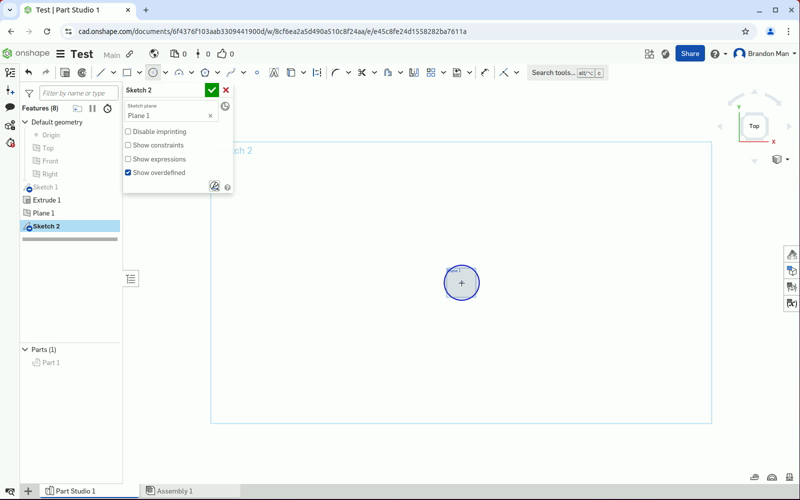
click(461, 282)
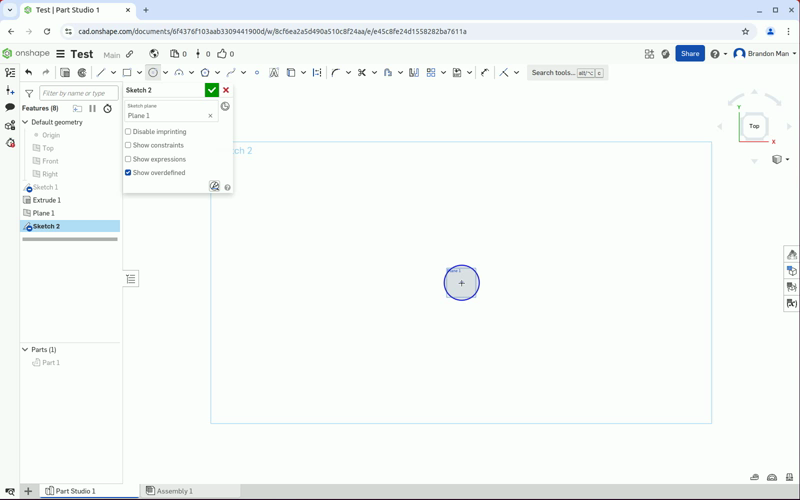
key_up(shift)
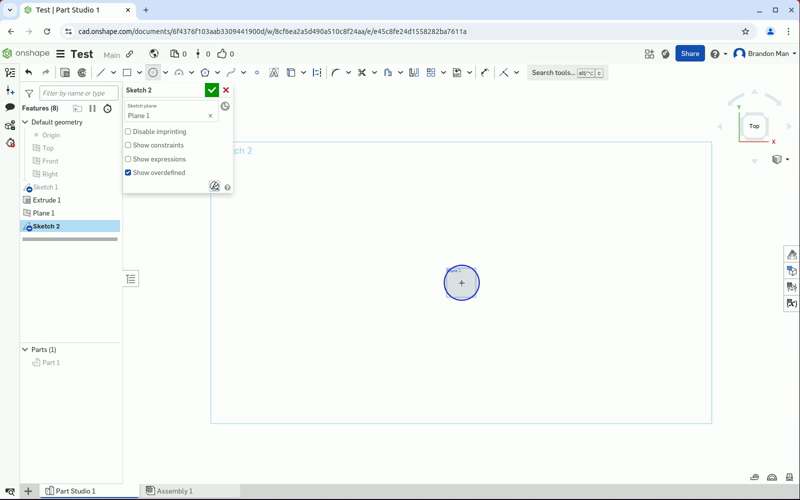
mouse_move(473, 282)
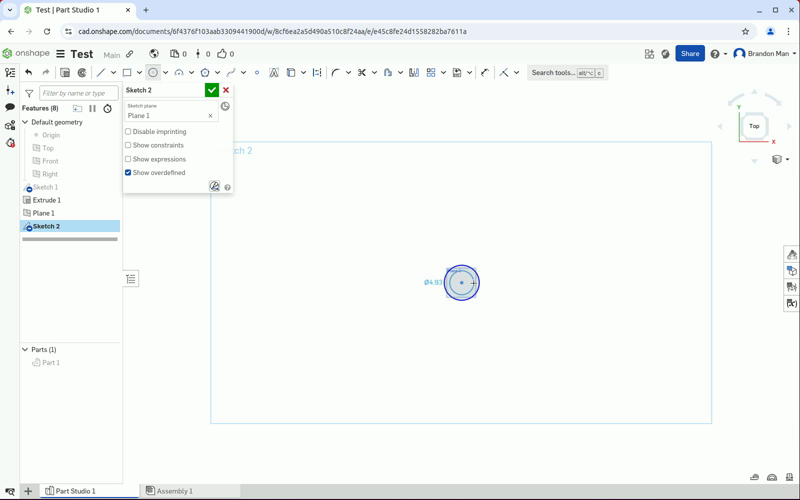
click(473, 282)
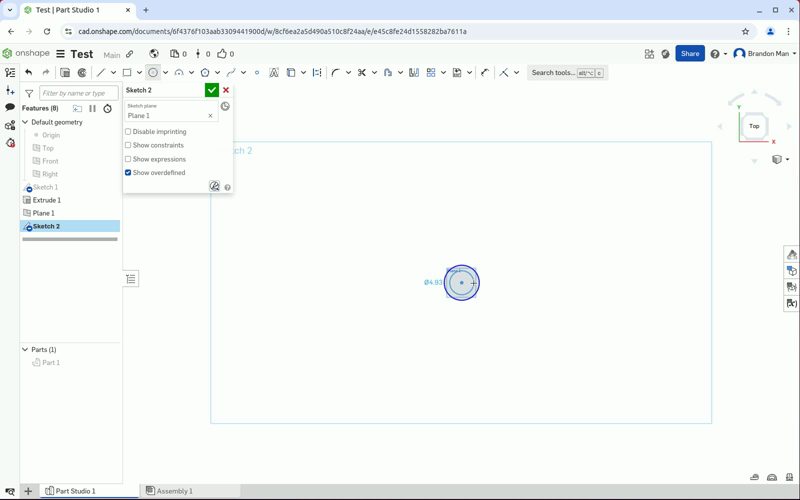
key(esc)
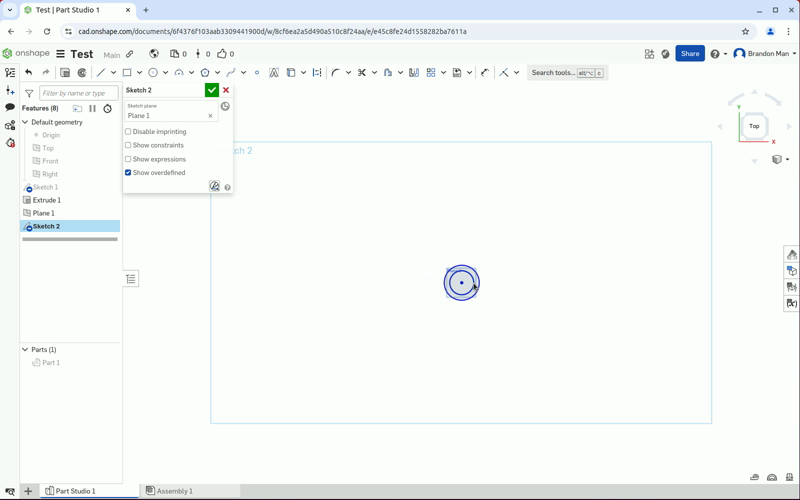
mouse_move(470, 292)
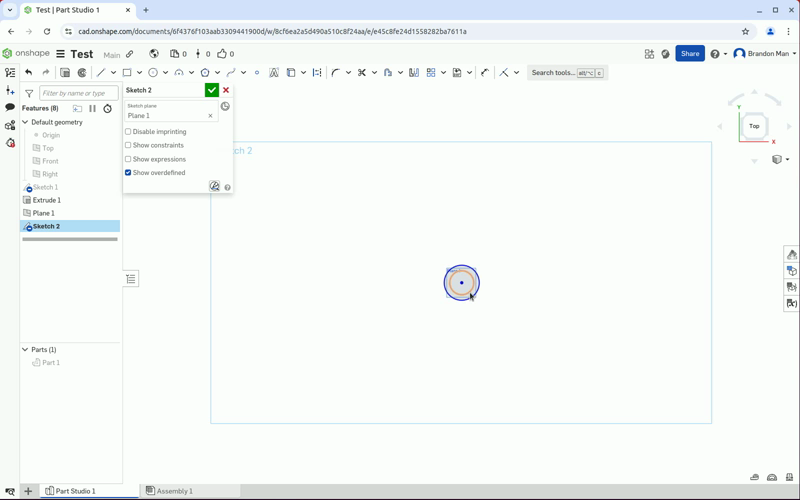
scroll(6)
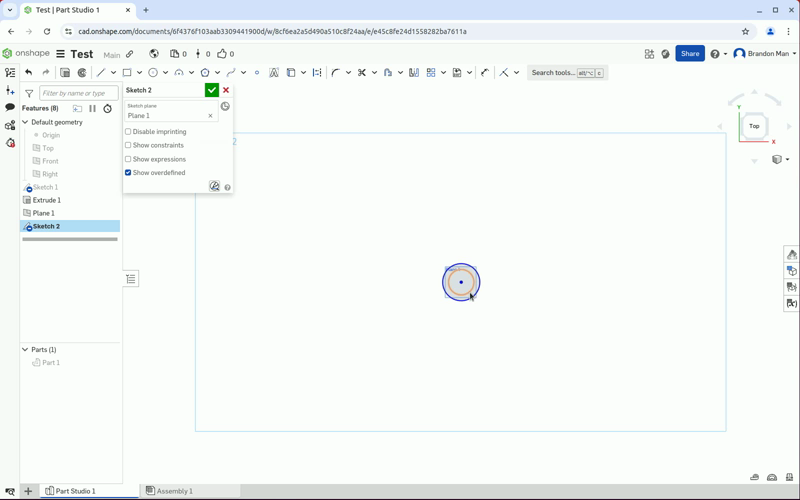
scroll(6)
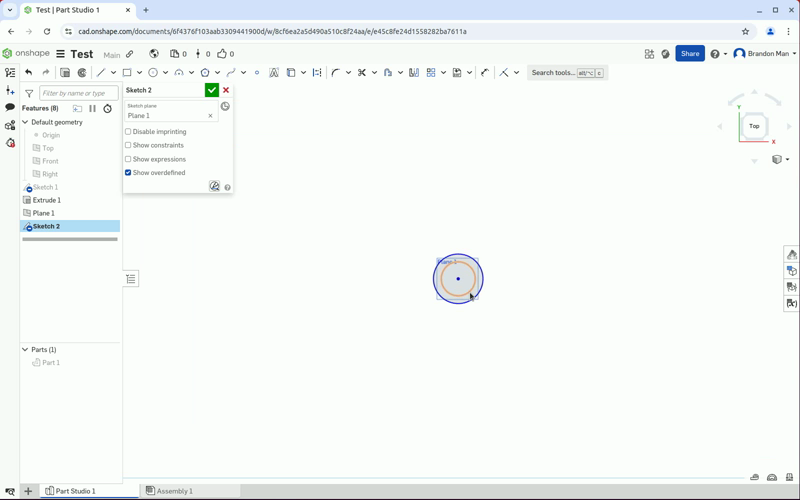
scroll(6)
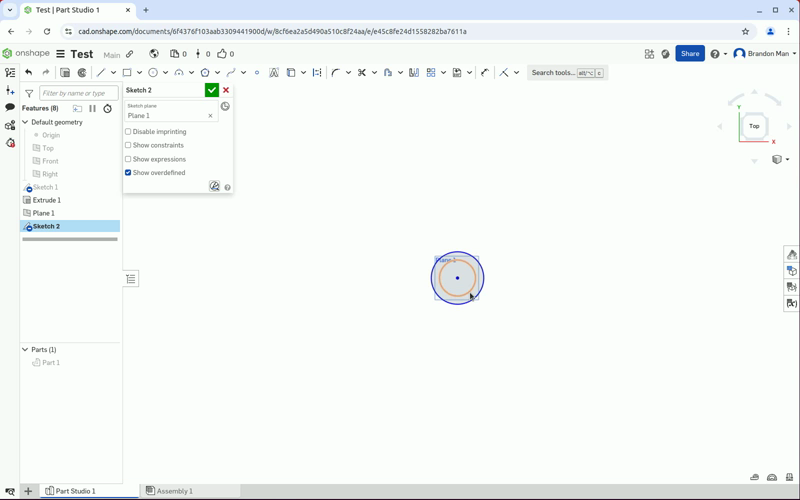
scroll(6)
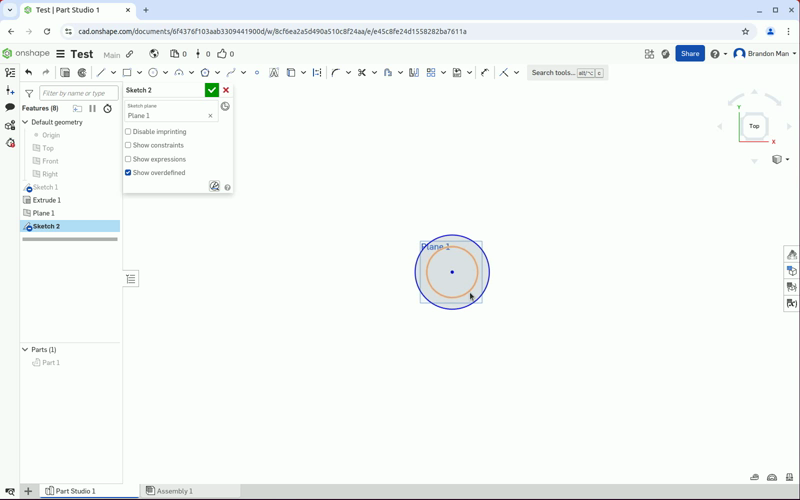
scroll(6)
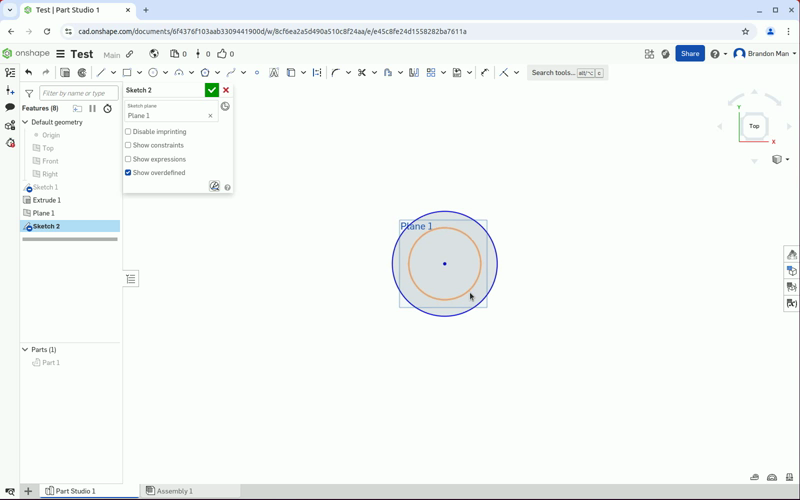
scroll(6)
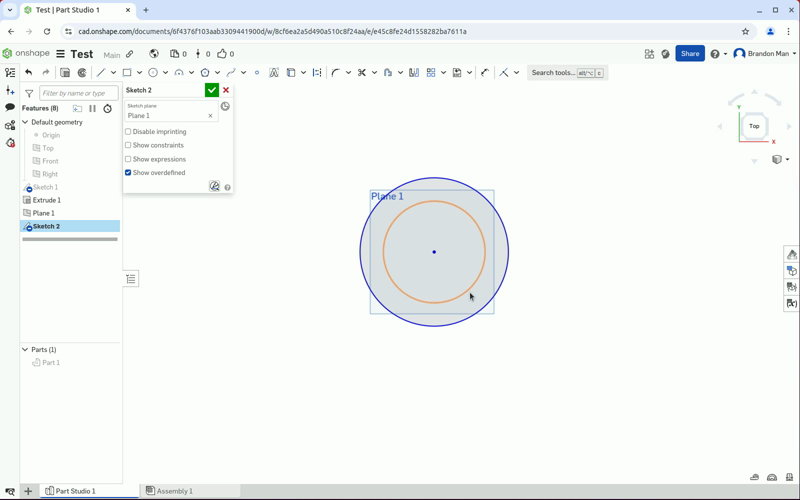
scroll(6)
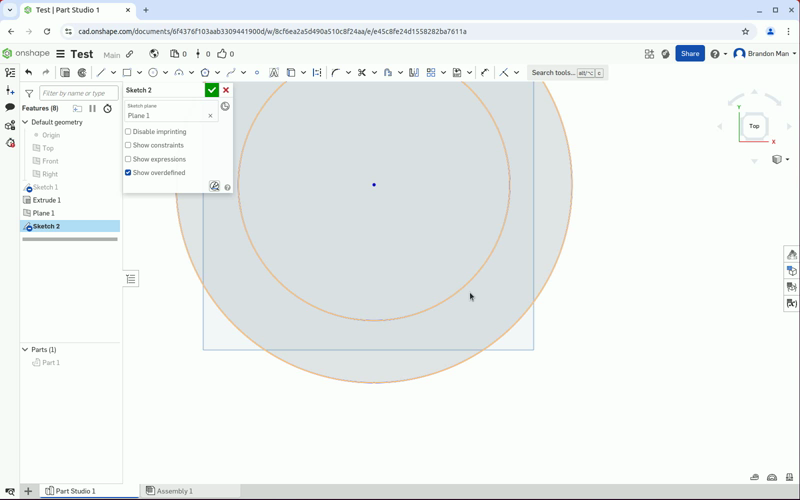
click(470, 292)
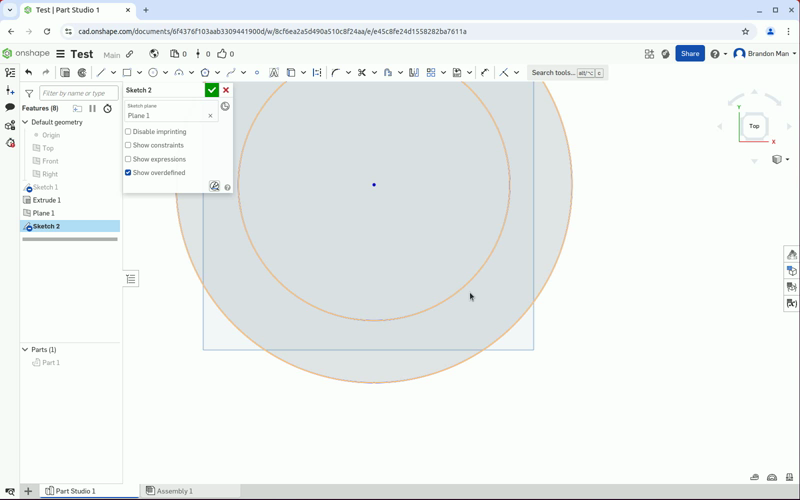
scroll(-6)
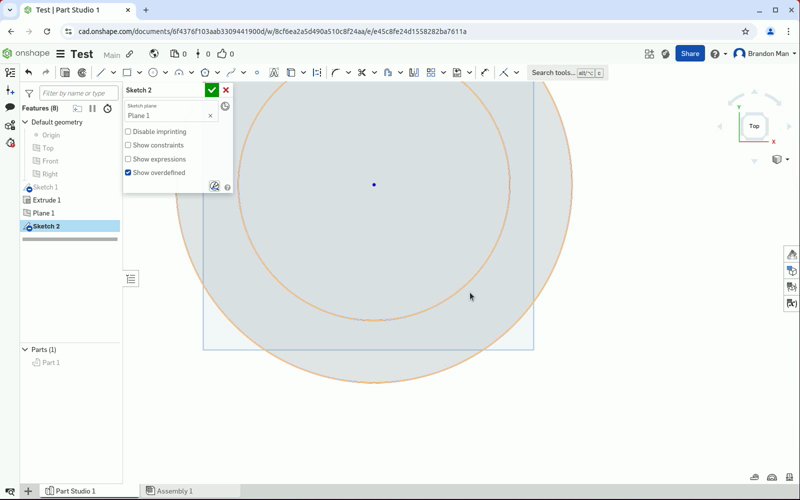
scroll(-6)
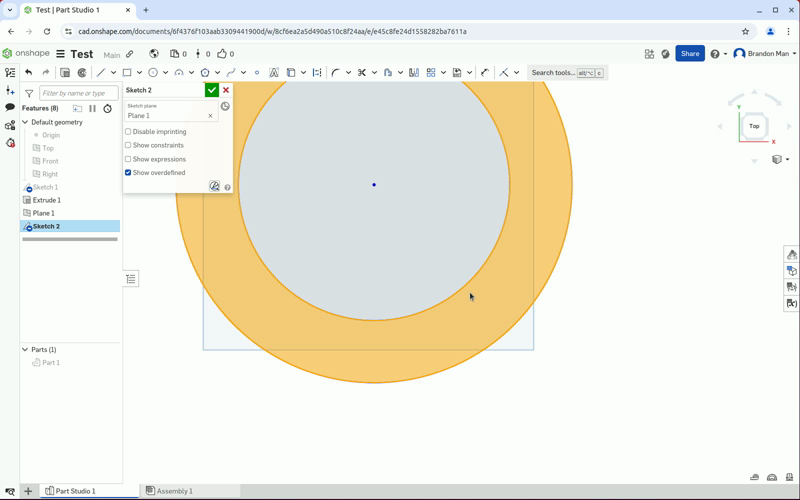
scroll(-6)
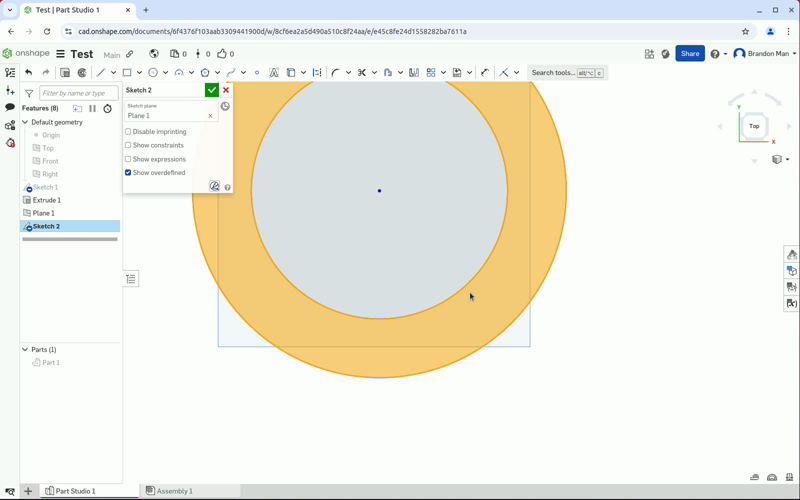
scroll(-6)
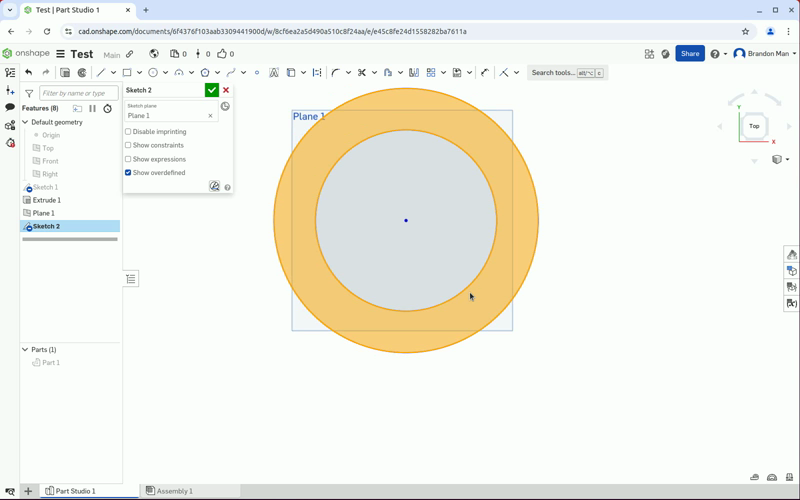
scroll(-6)
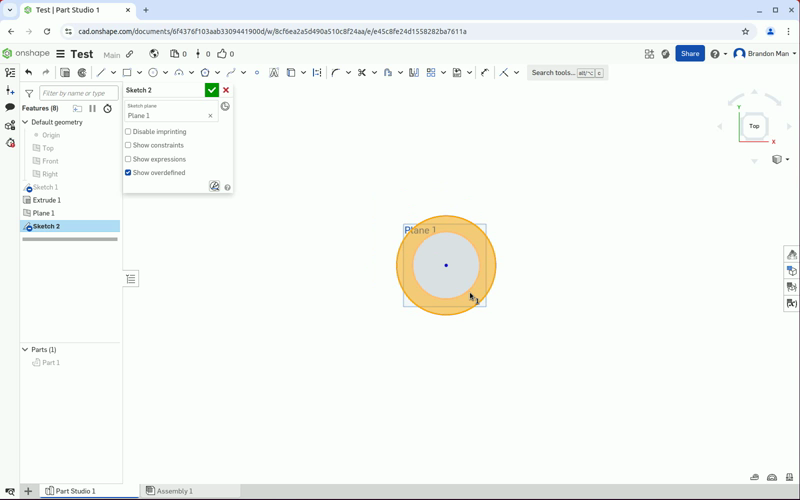
scroll(-6)
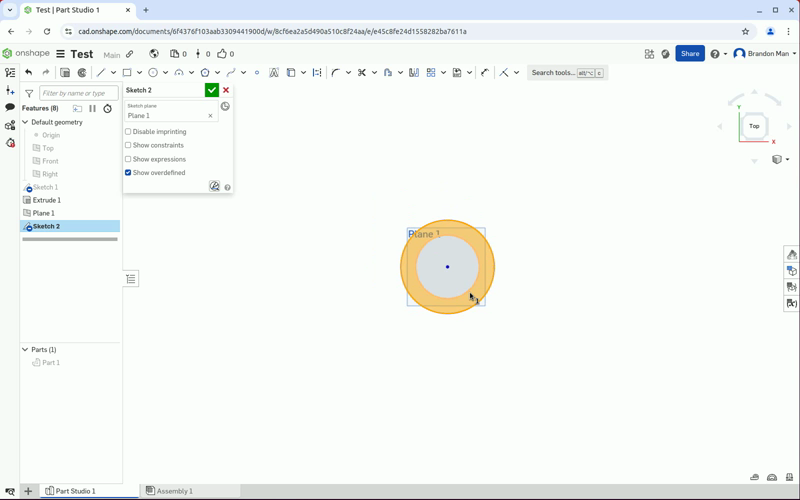
scroll(-6)
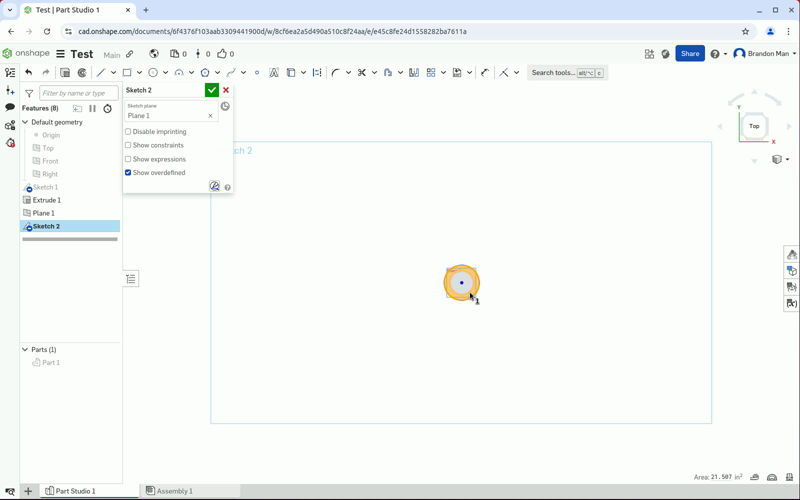
mouse_move(73, 352)
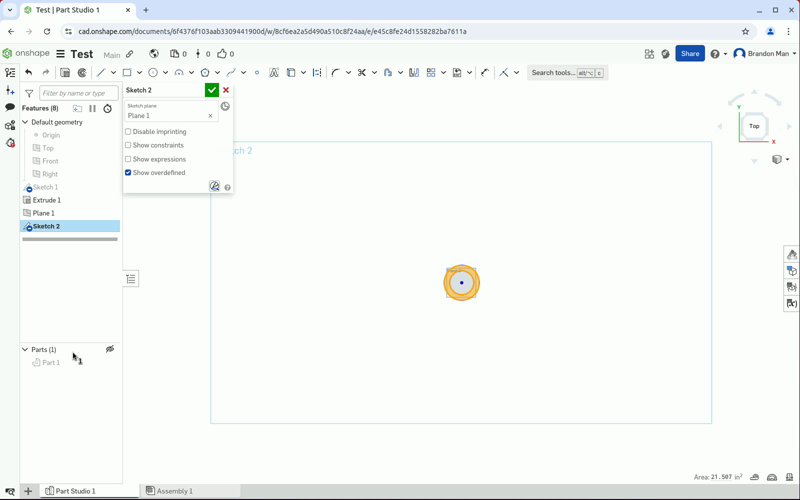
key(shift+y)
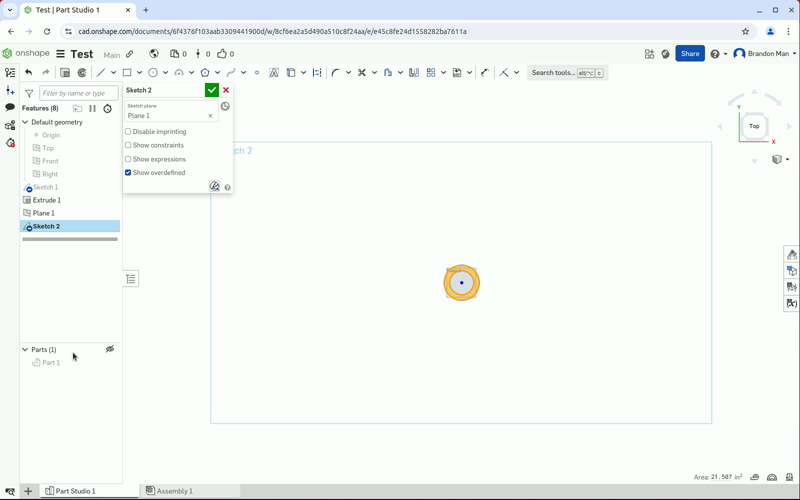
key(shift+e)
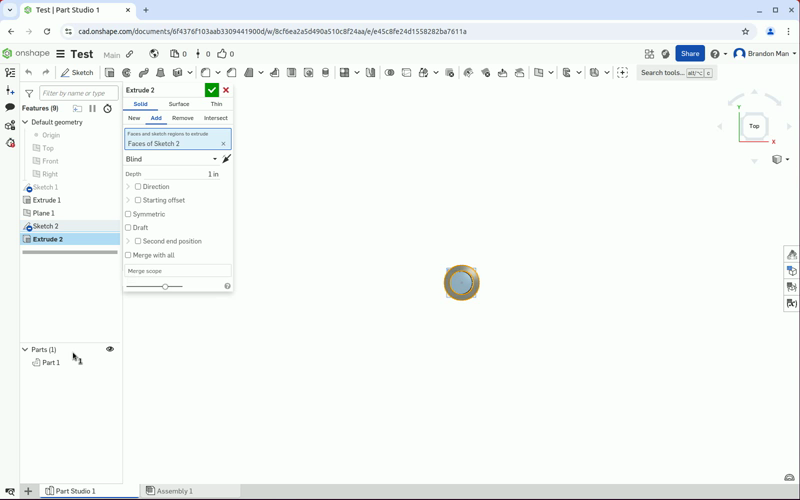
mouse_move(143, 106)
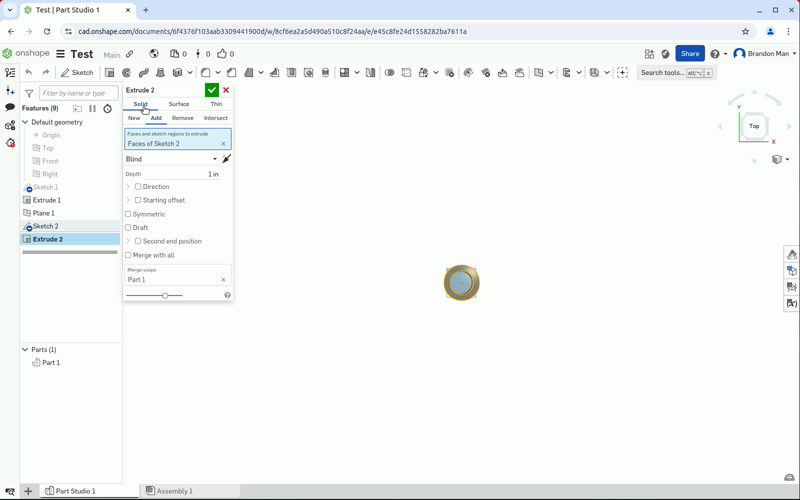
click(143, 106)
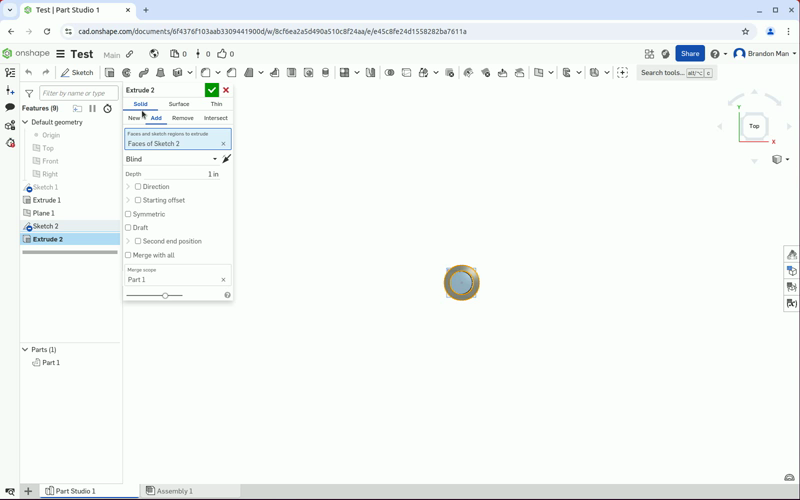
mouse_move(137, 120)
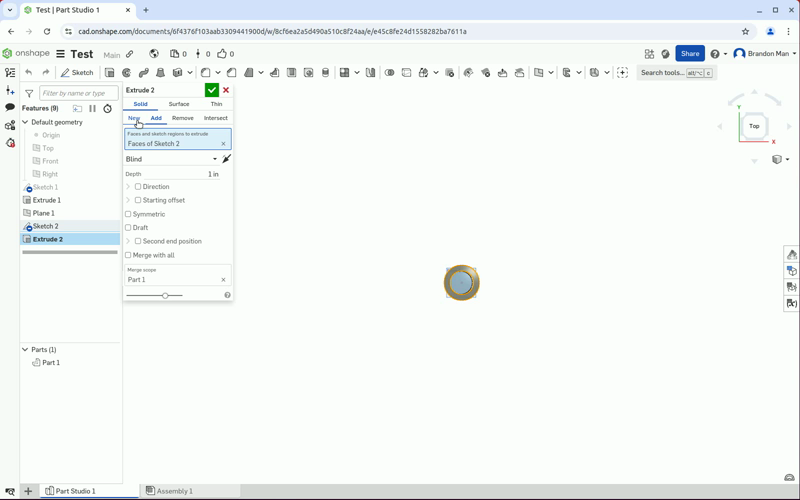
click(137, 120)
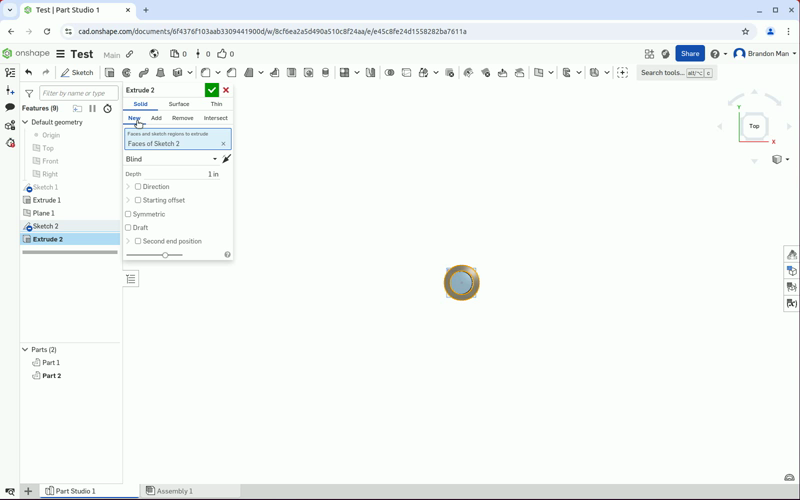
key(tab, 4)
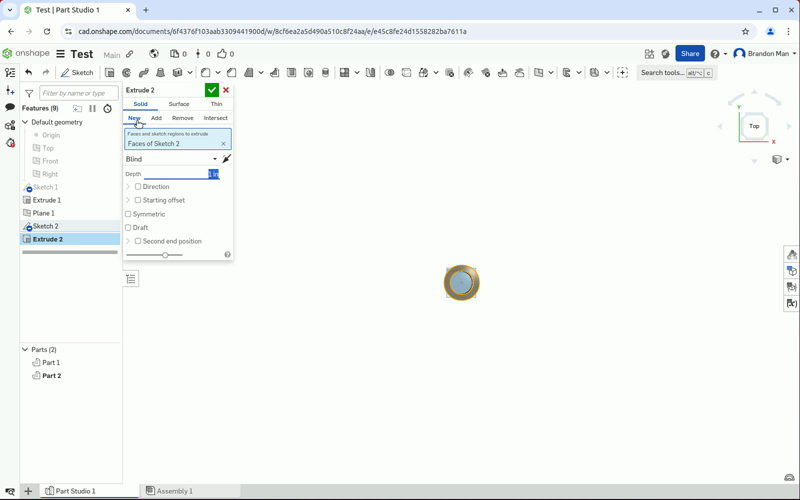
text(-2.407)
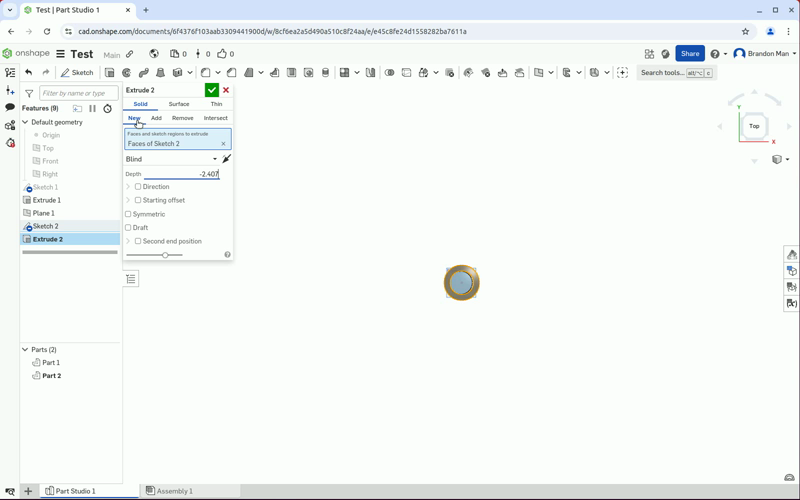
key(enter)
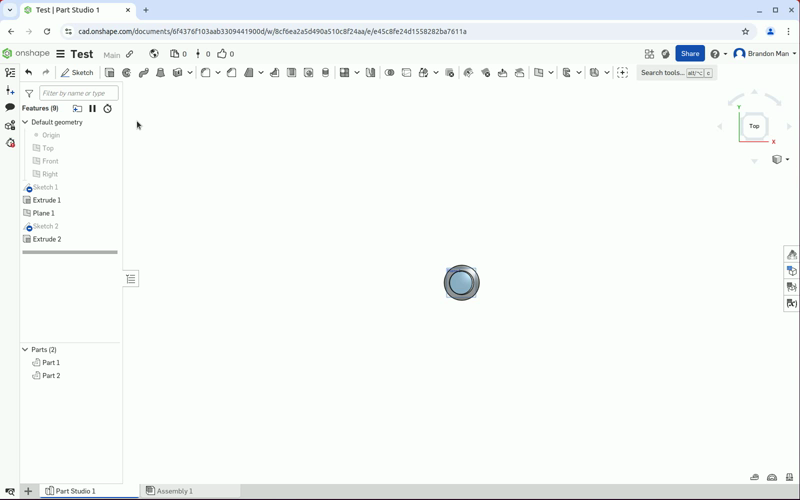
key(shift+h)
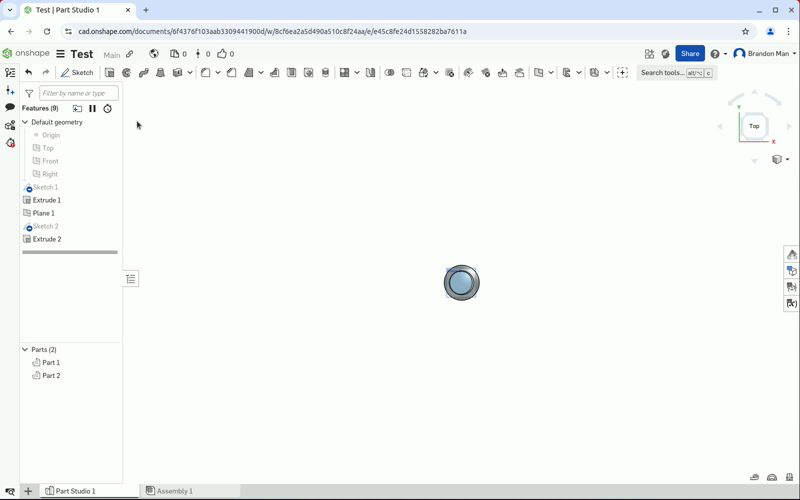
key(shift+h)
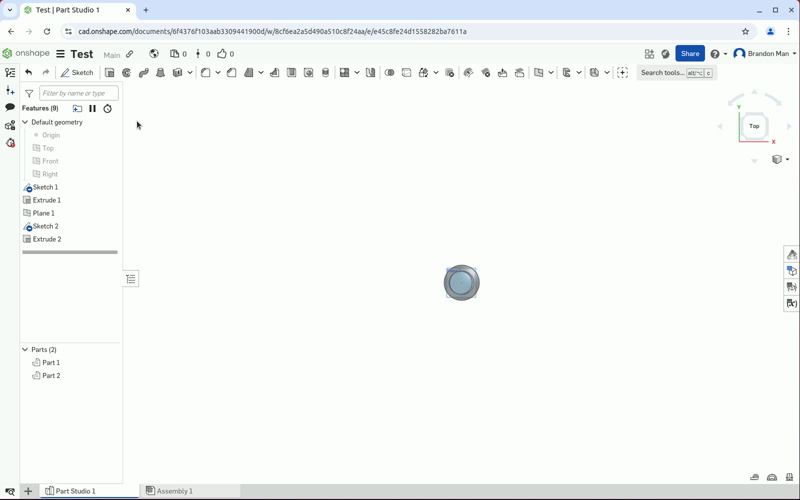
key(shift+7)
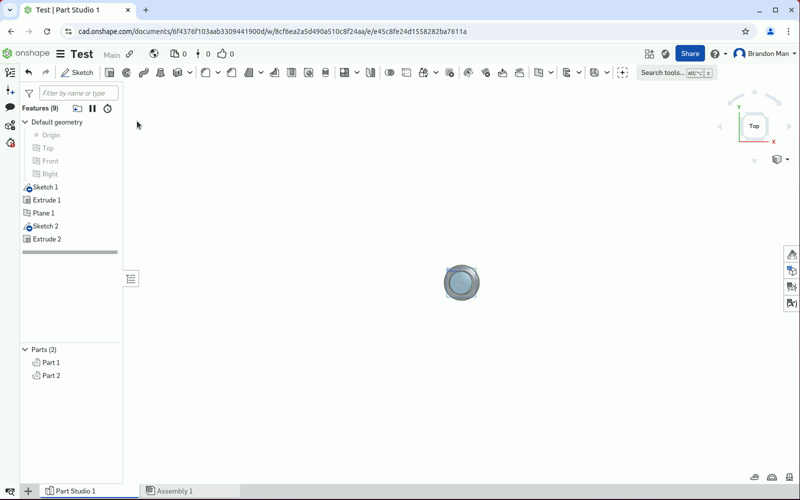
key(up, 3)
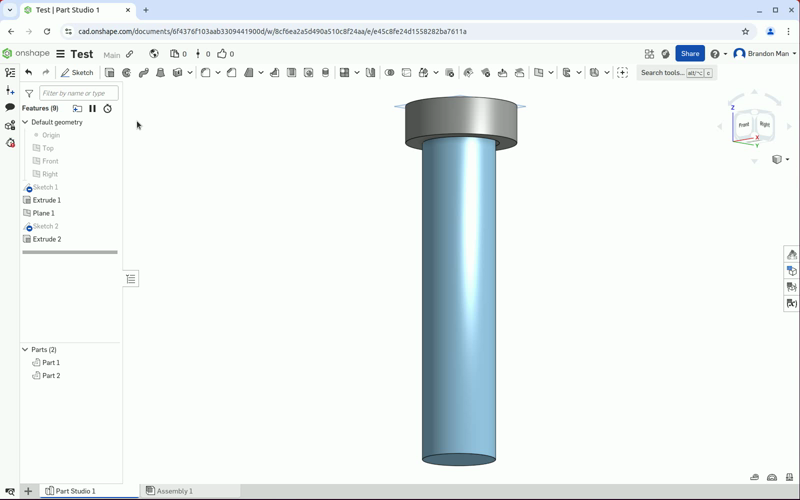
key(left, 3)
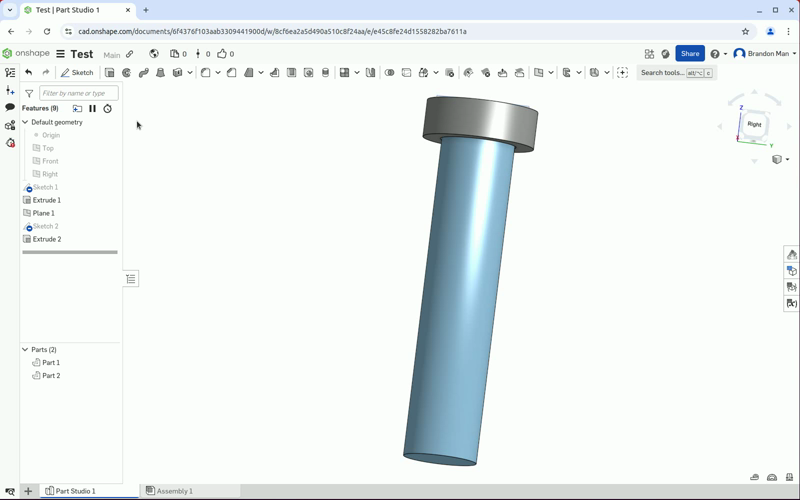
key(right, 3)
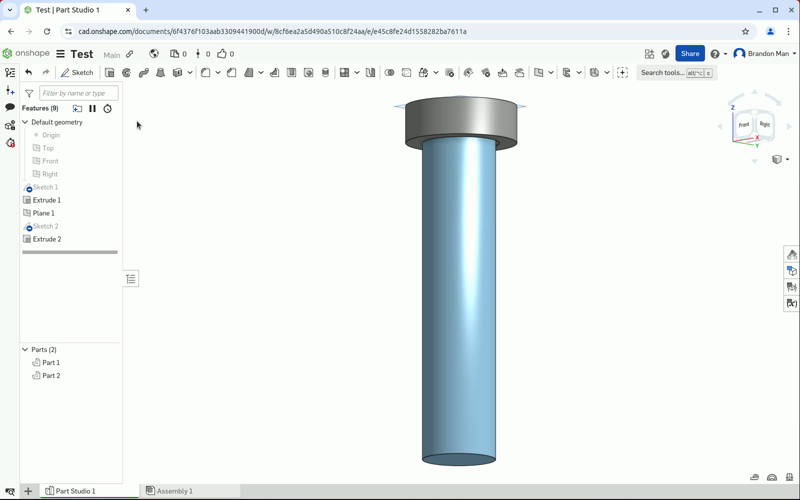
key(down, 3)
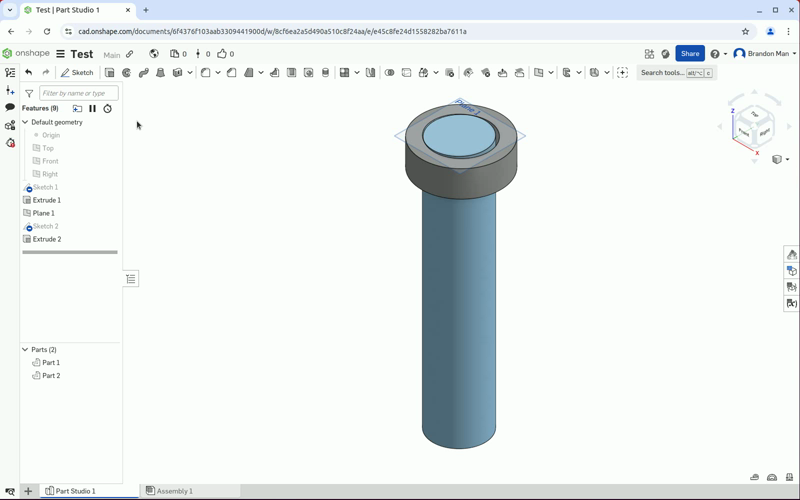
mouse_move(73, 189)
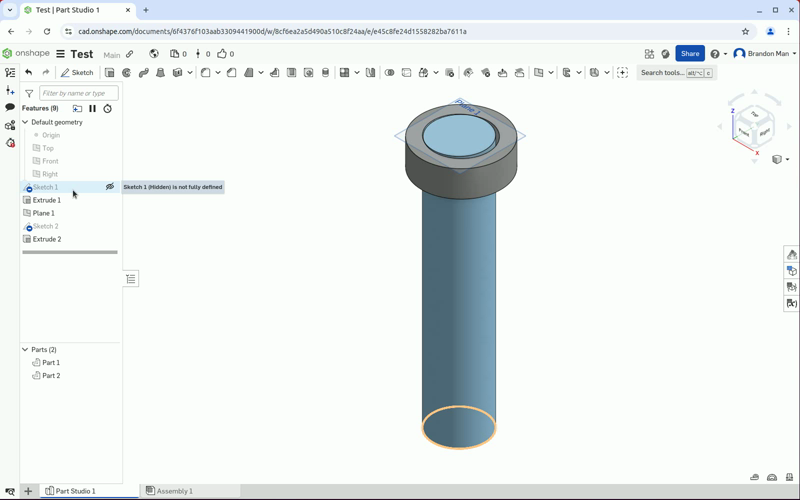
click(73, 189)